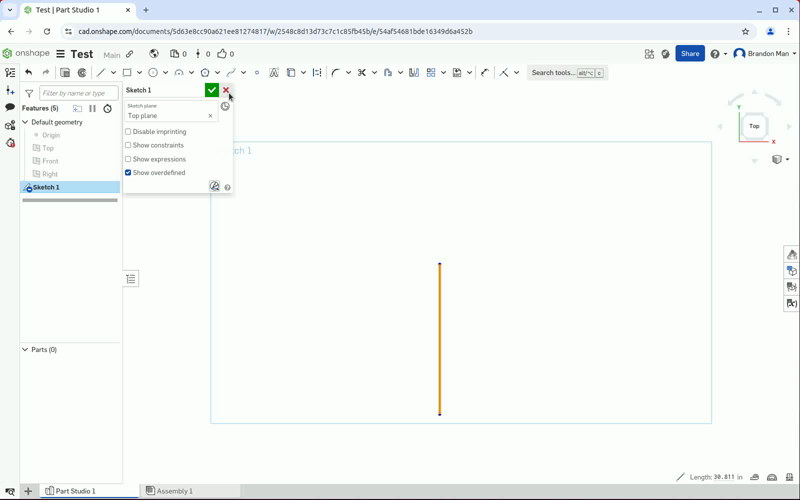
key(shift+h)
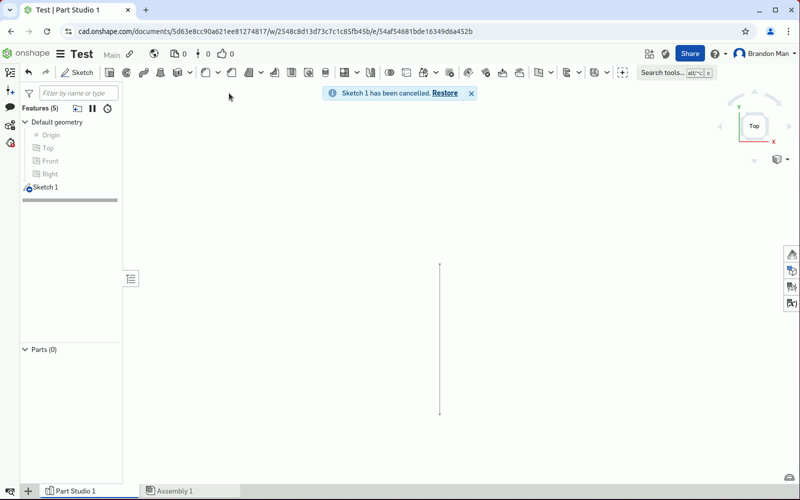
mouse_move(73, 352)
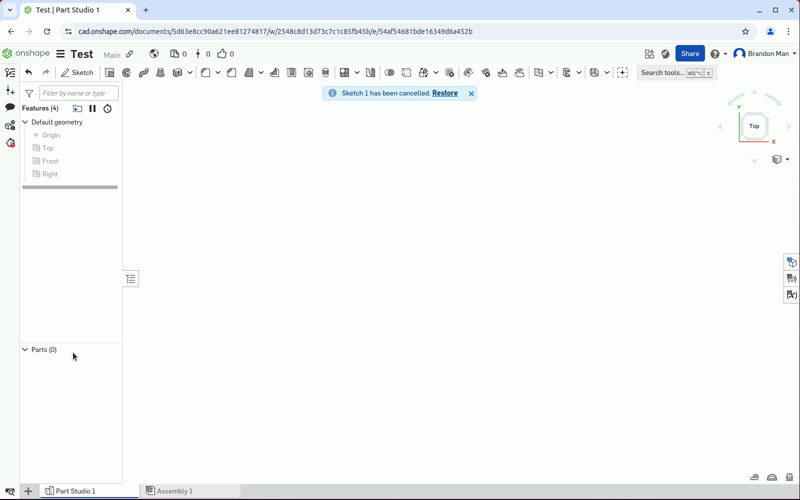
key(y)
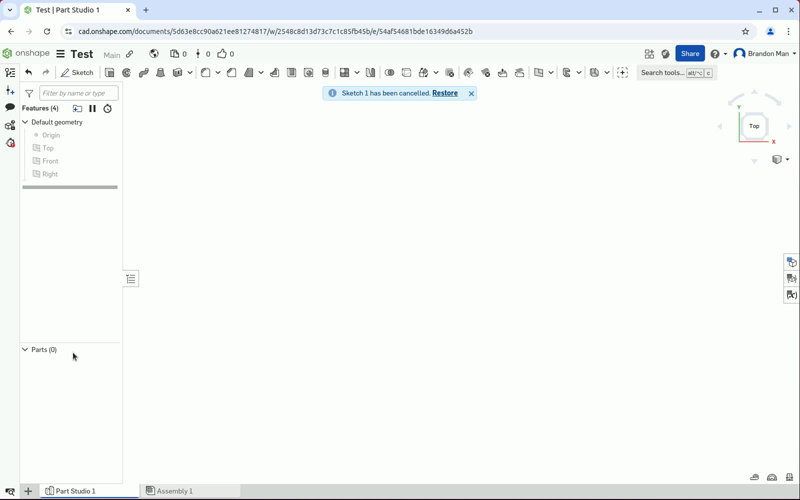
key(shift+p)
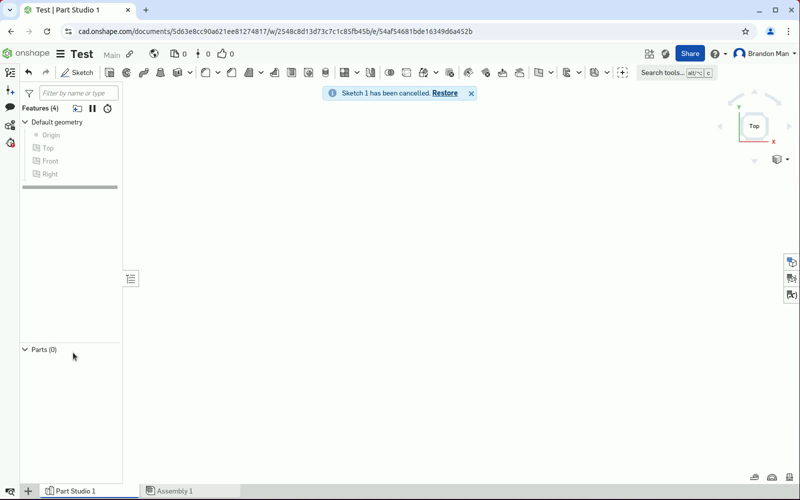
key(space)
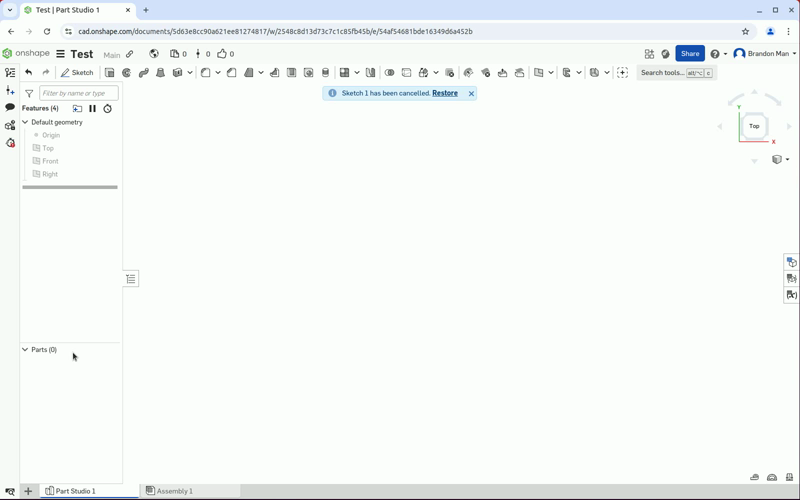
key_down(shift)
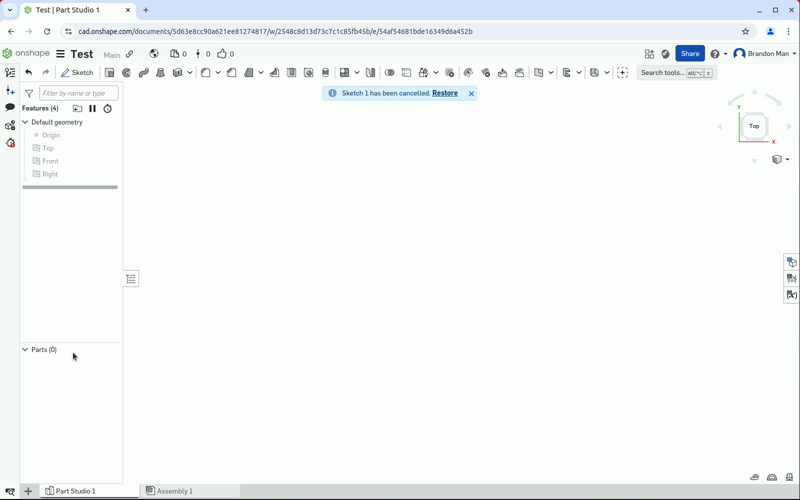
key(up)
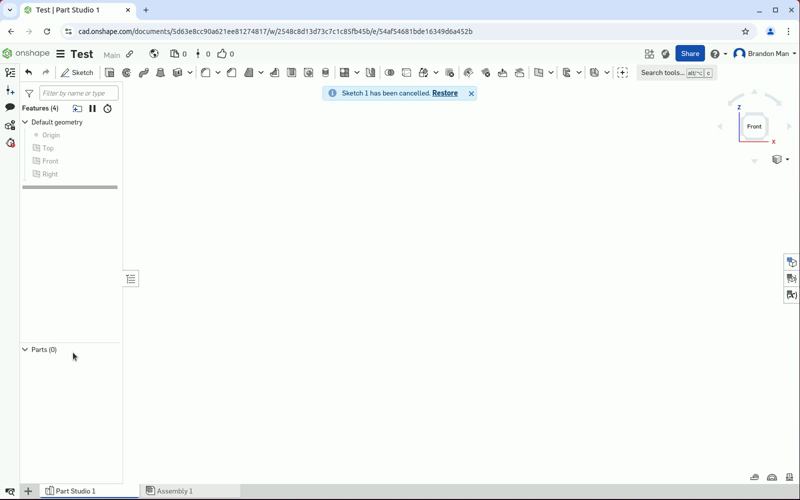
key_up(shift)
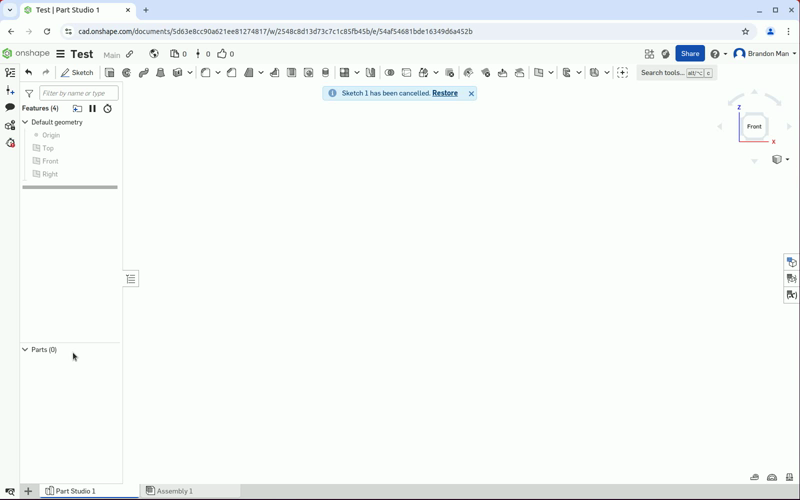
mouse_move(73, 352)
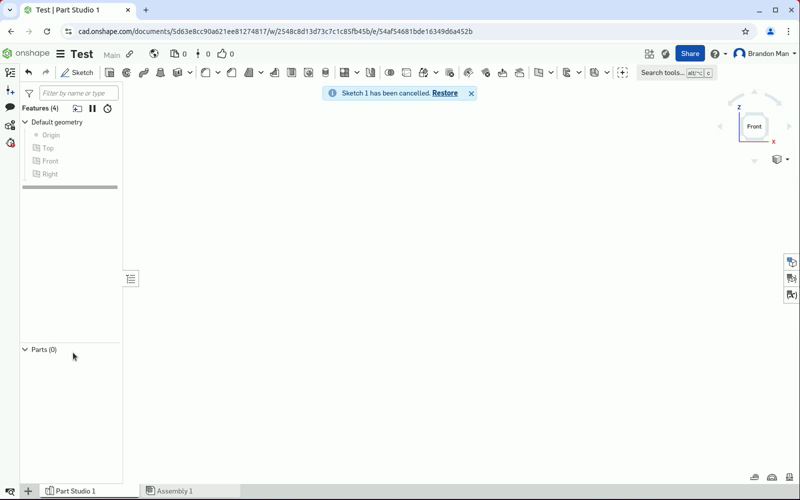
key(shift+y)
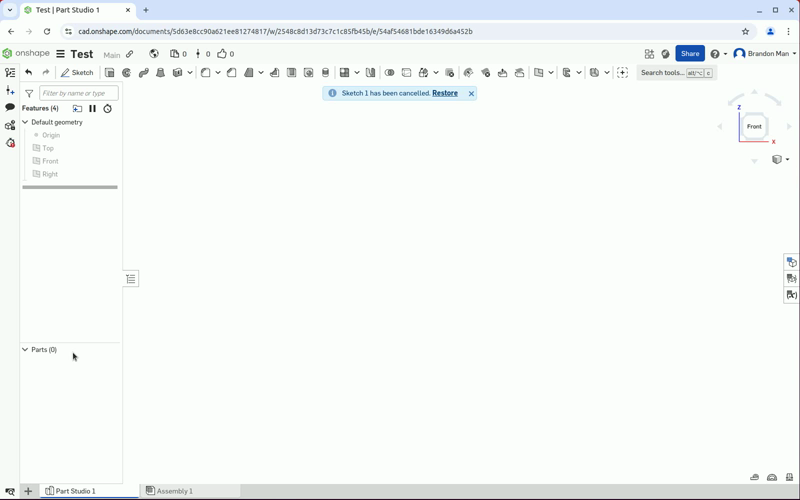
key(shift+s)
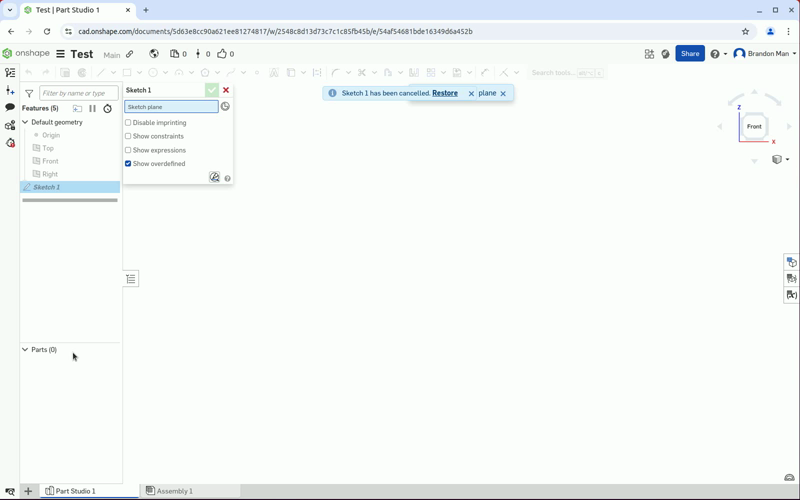
mouse_move(73, 163)
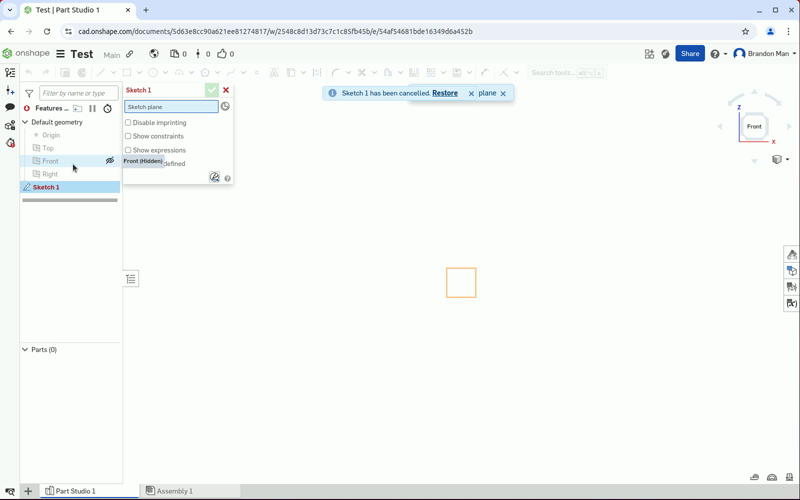
click(73, 163)
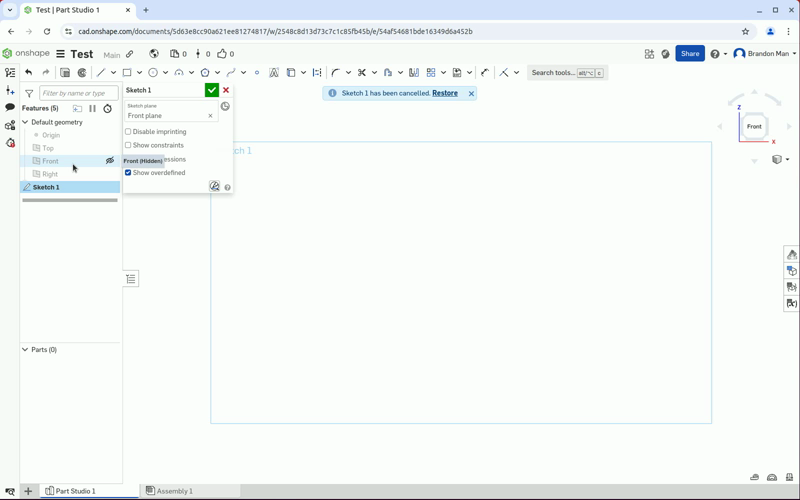
mouse_move(73, 352)
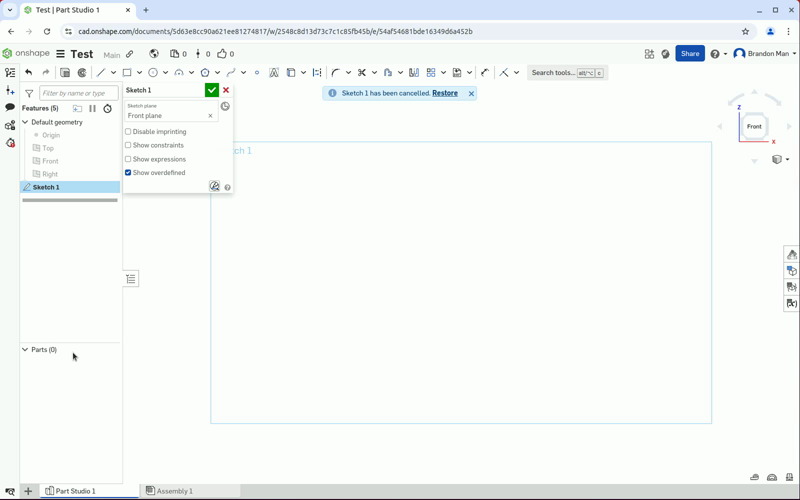
key(y)
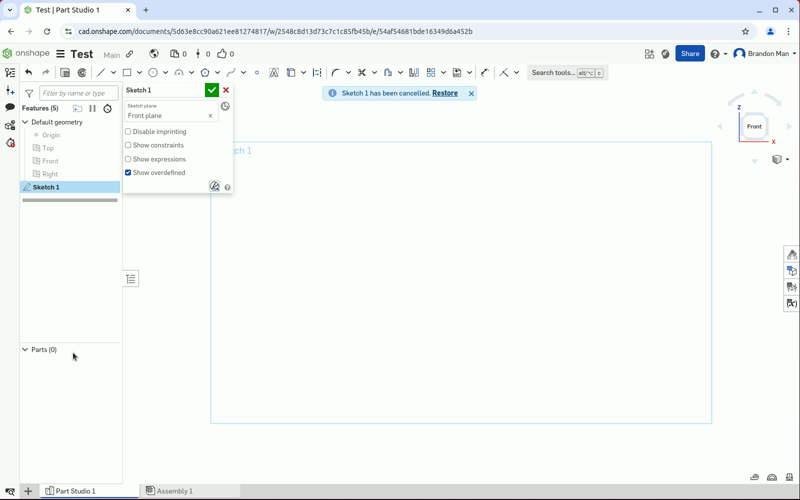
key(c)
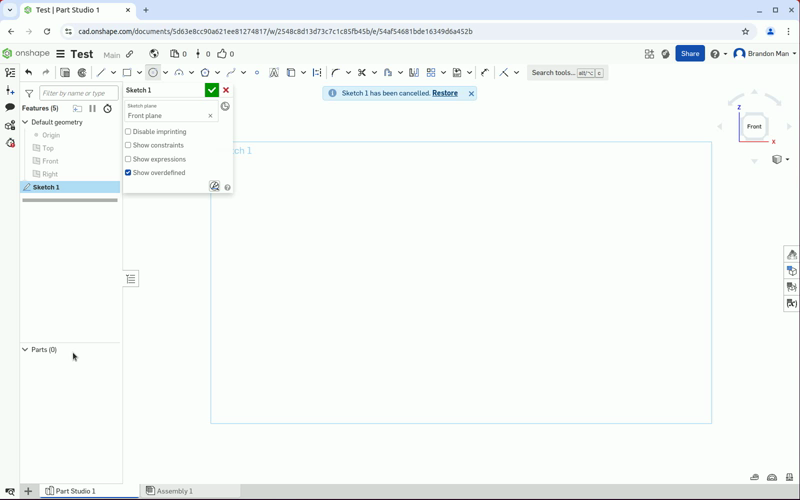
key_down(shift)
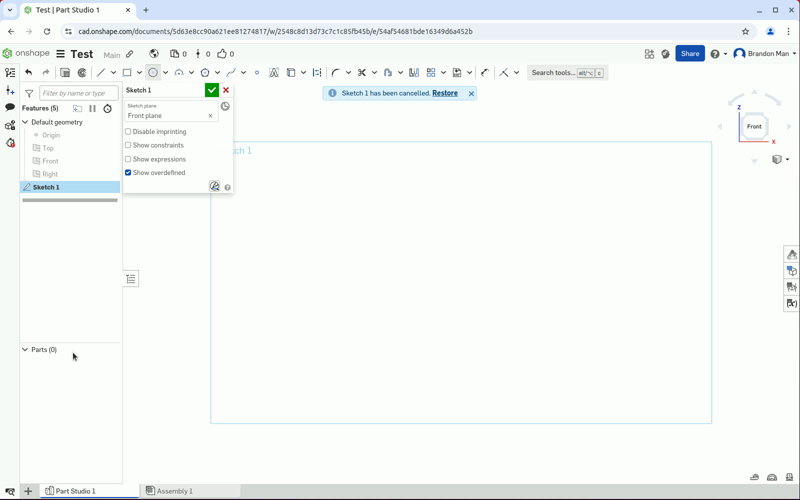
mouse_move(461, 282)
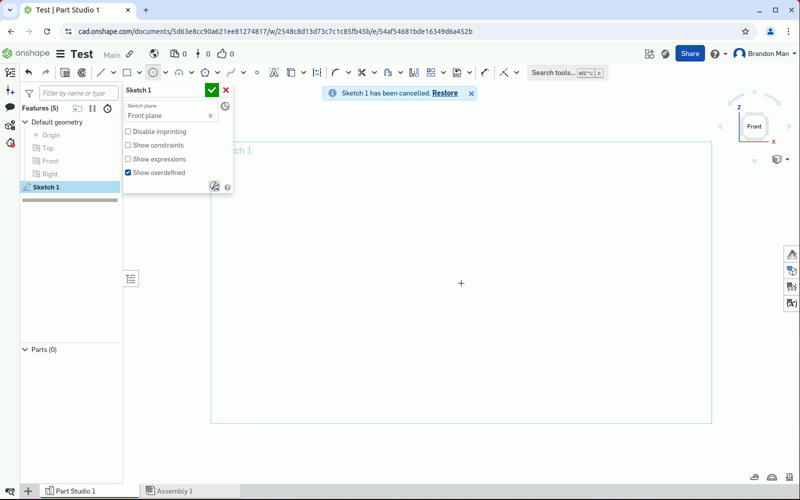
click(461, 282)
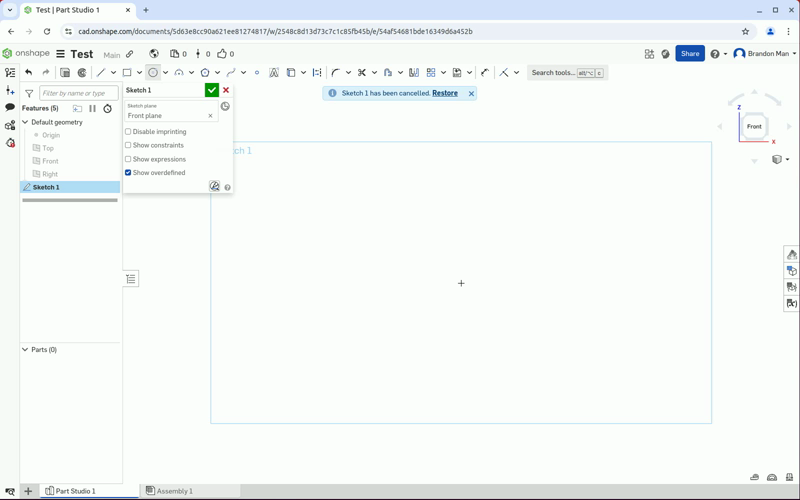
key_up(shift)
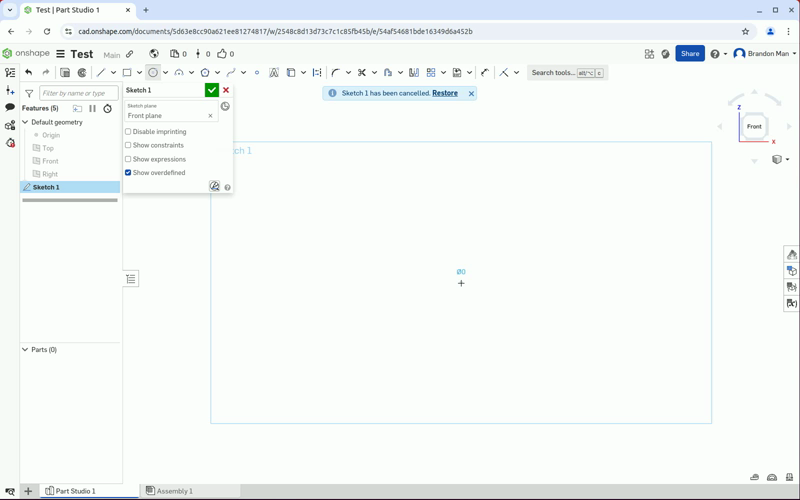
mouse_move(574, 282)
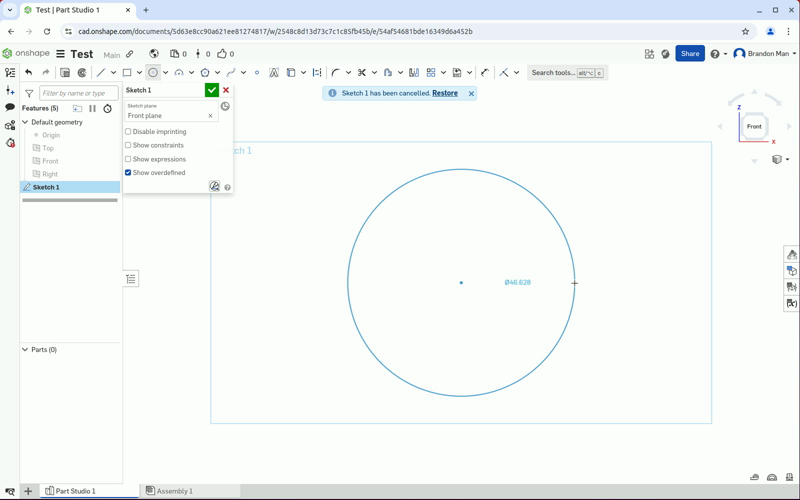
click(574, 282)
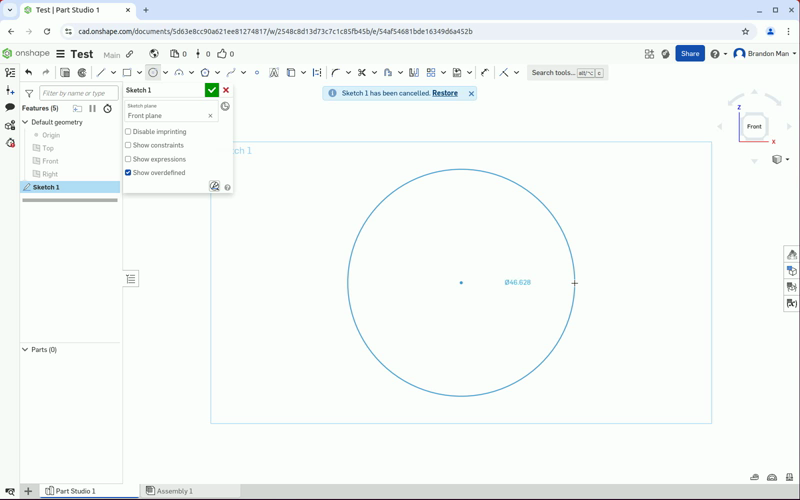
key(esc)
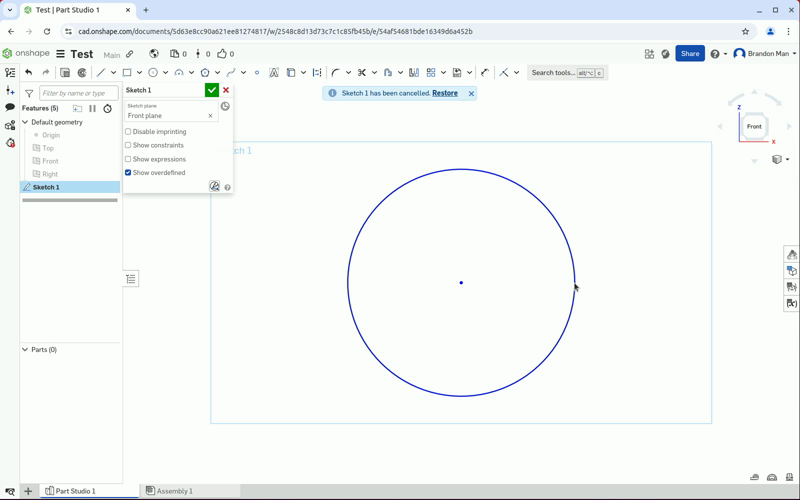
key(c)
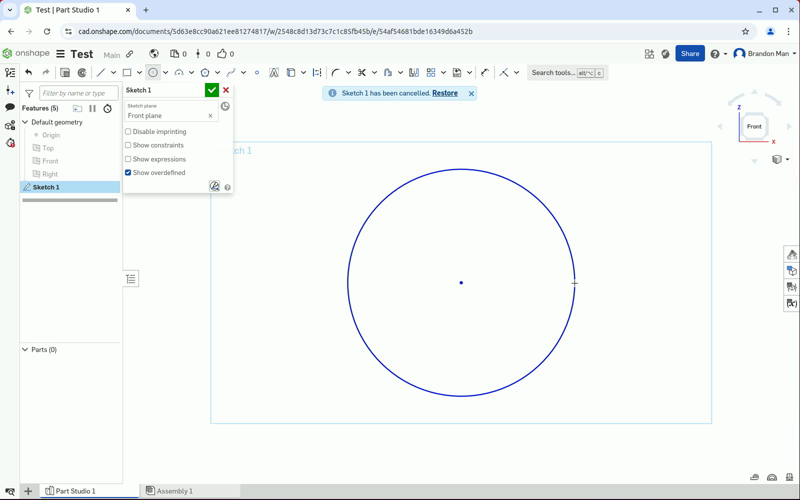
key_down(shift)
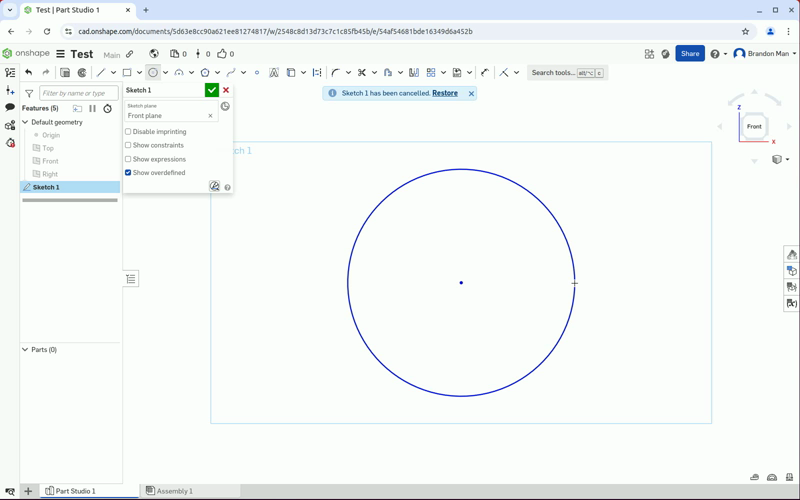
mouse_move(461, 282)
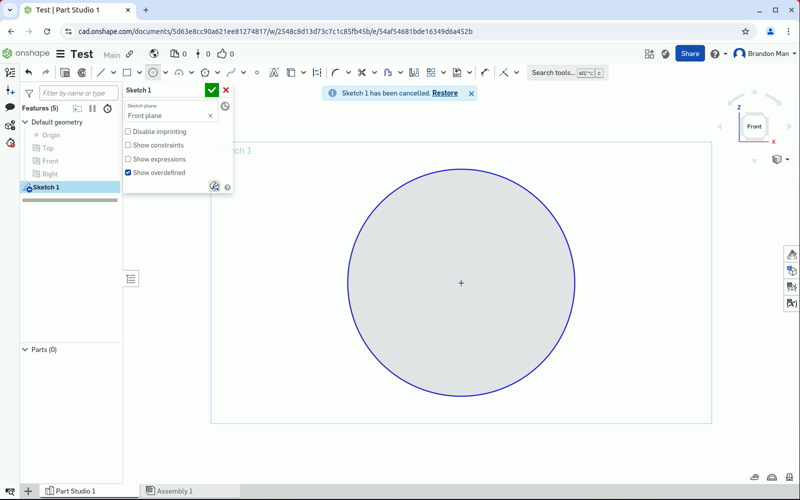
click(461, 282)
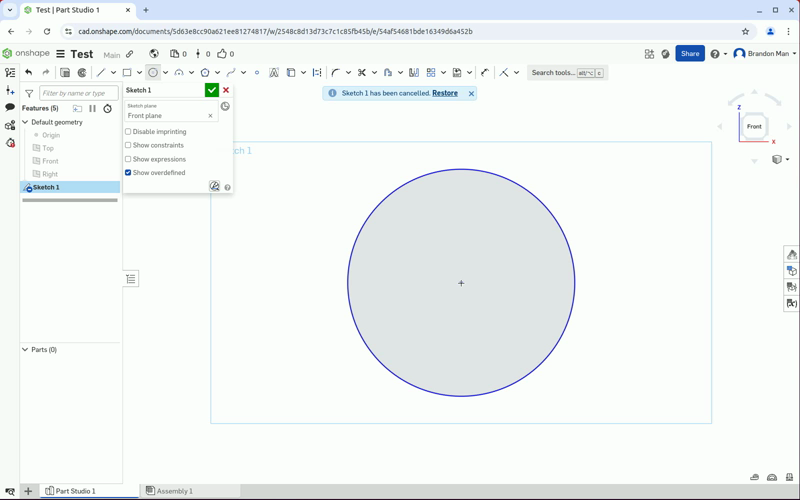
key_up(shift)
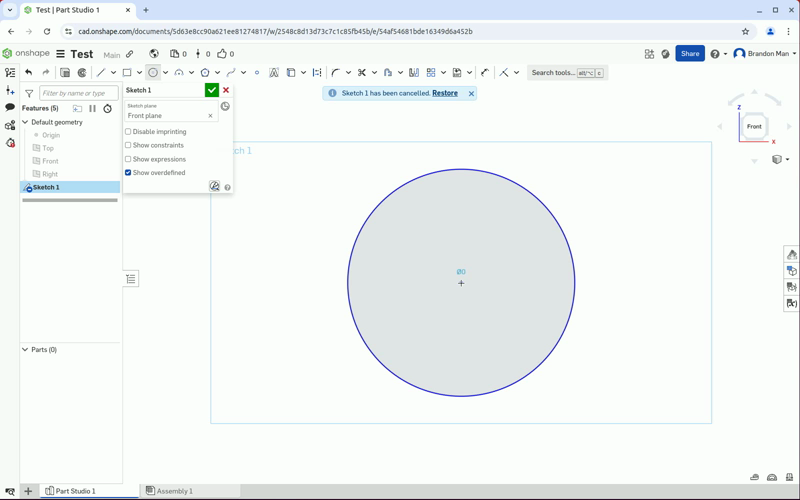
mouse_move(546, 282)
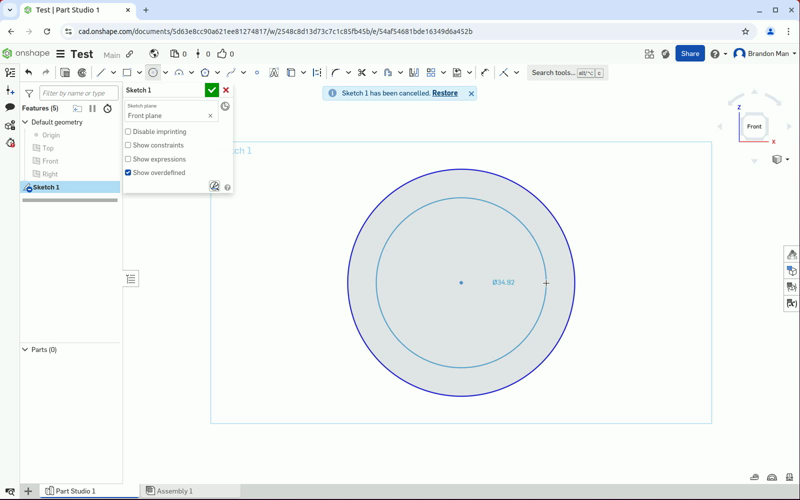
click(546, 282)
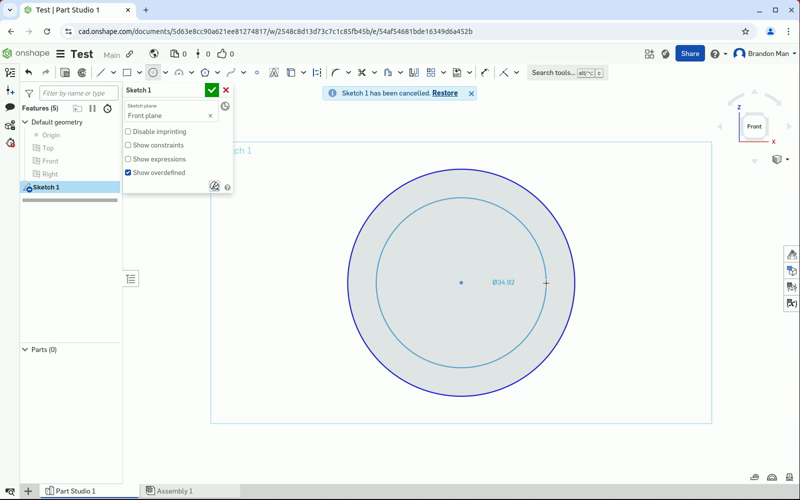
key(esc)
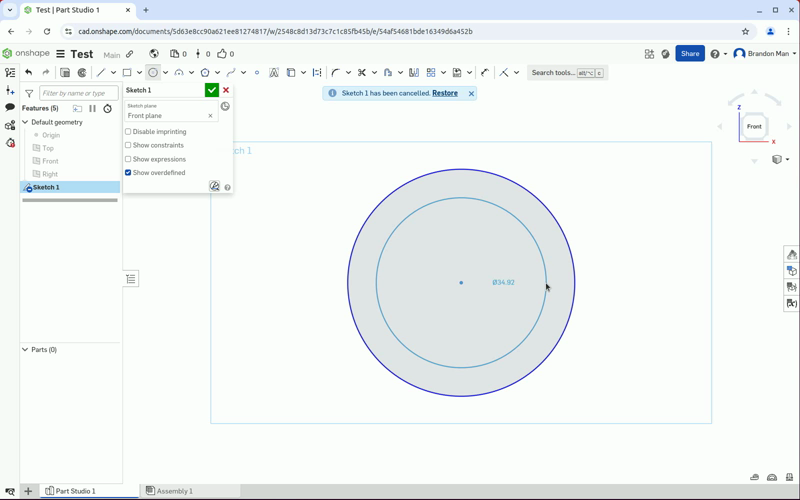
mouse_move(394, 357)
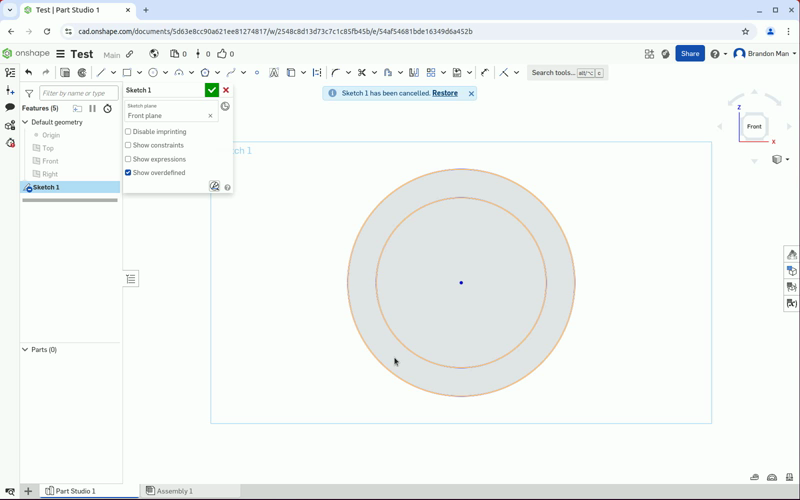
click(394, 357)
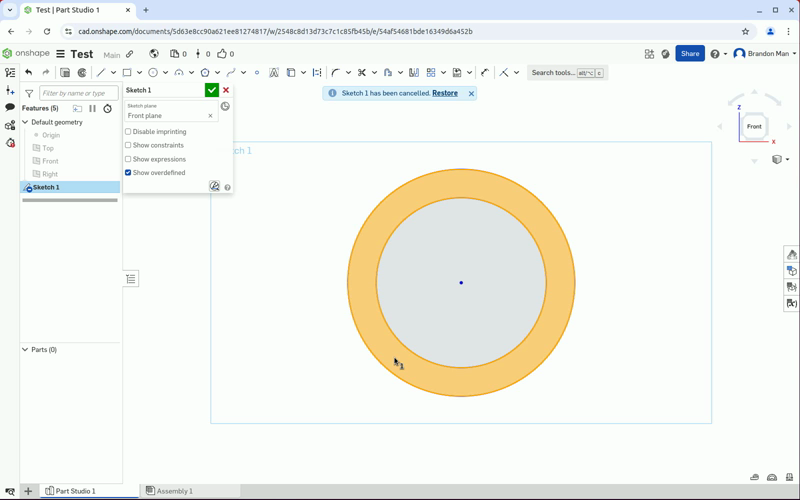
mouse_move(73, 352)
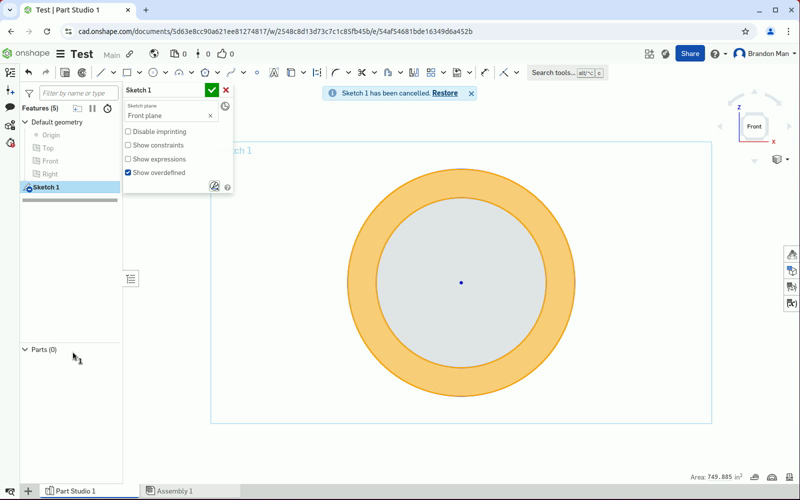
key(shift+y)
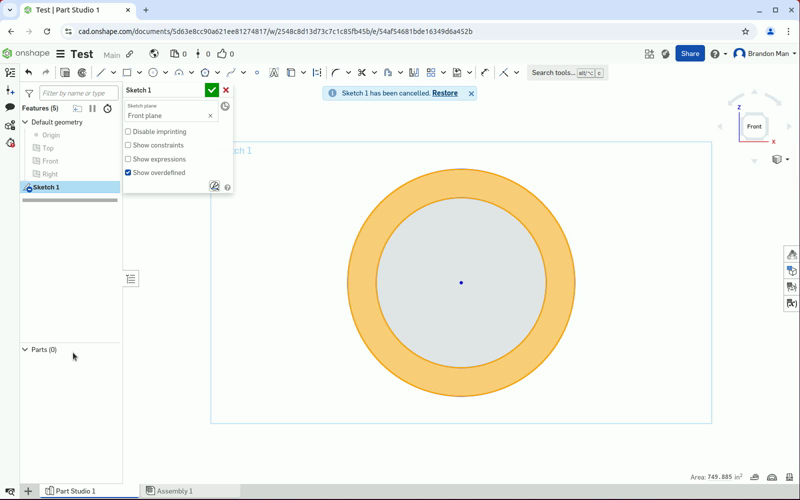
key(shift+e)
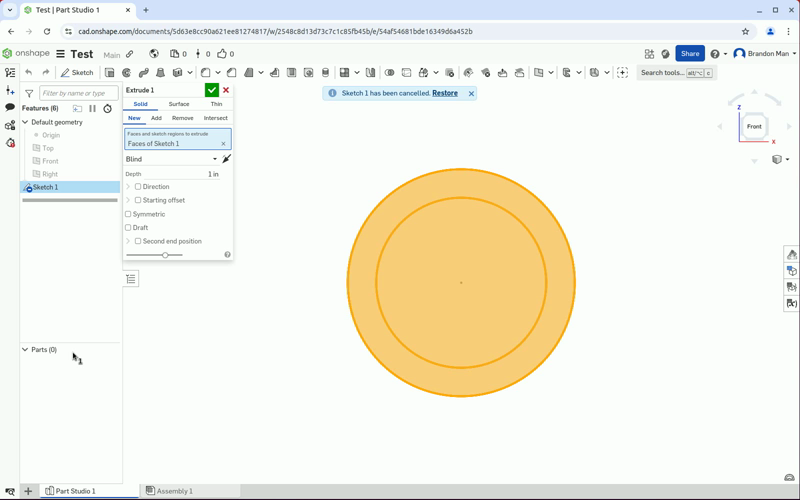
mouse_move(143, 106)
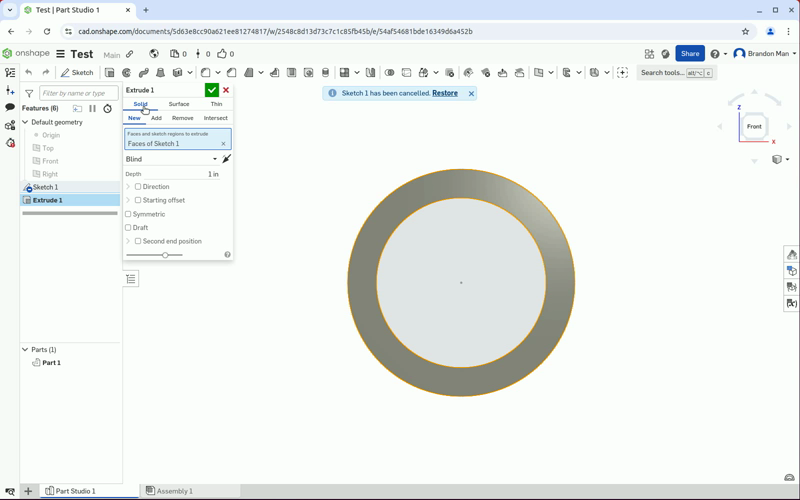
click(143, 106)
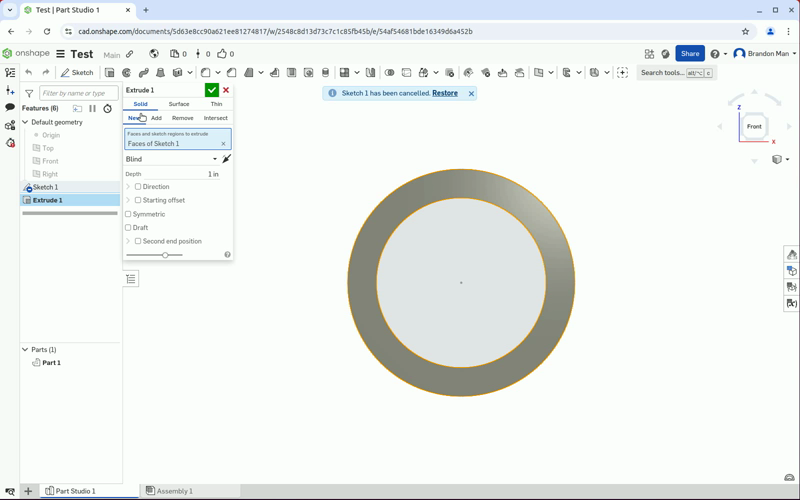
mouse_move(137, 120)
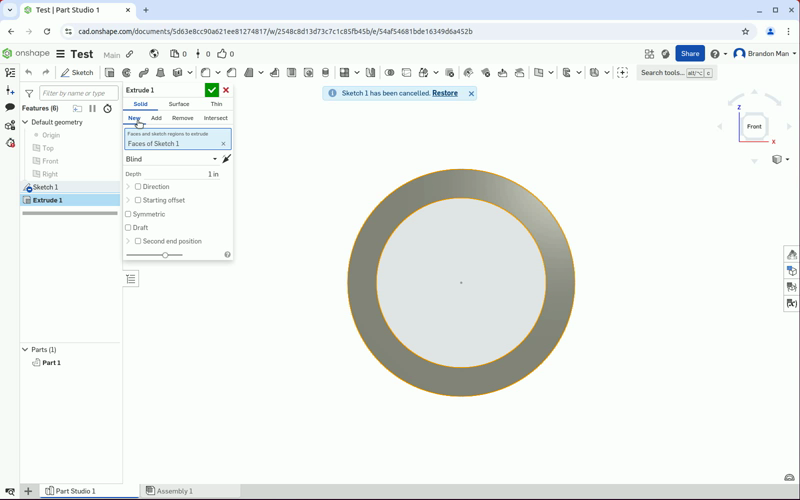
click(137, 120)
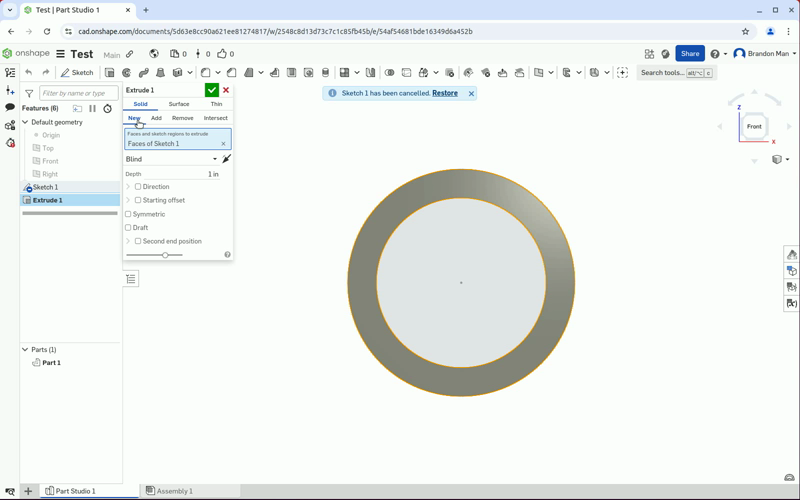
key(tab, 4)
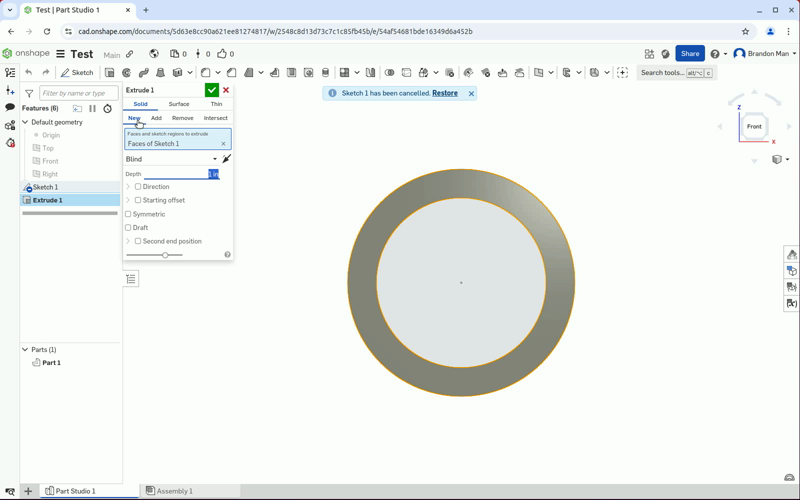
text(14.924)
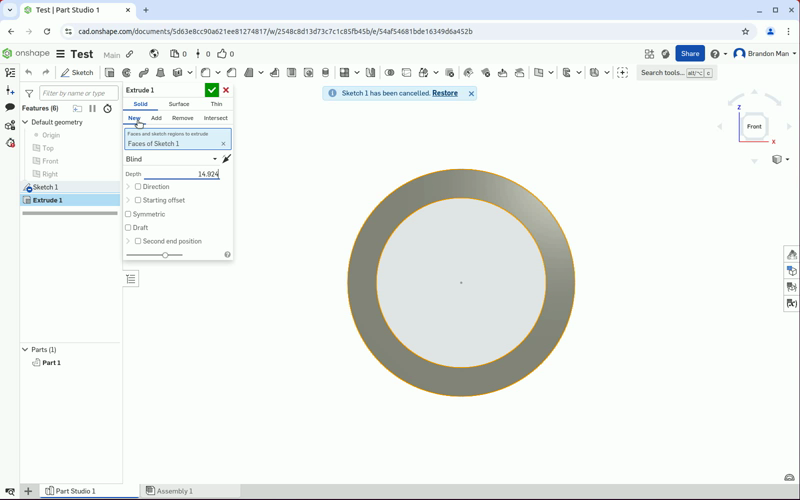
key(tab, 3)
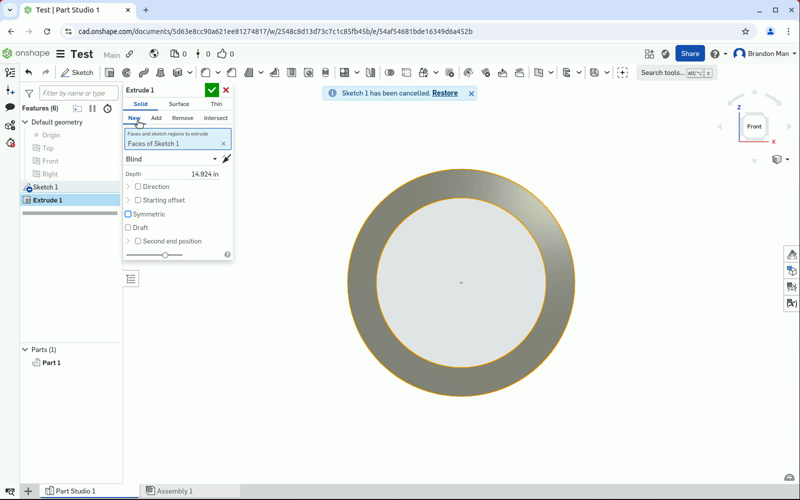
key(space)
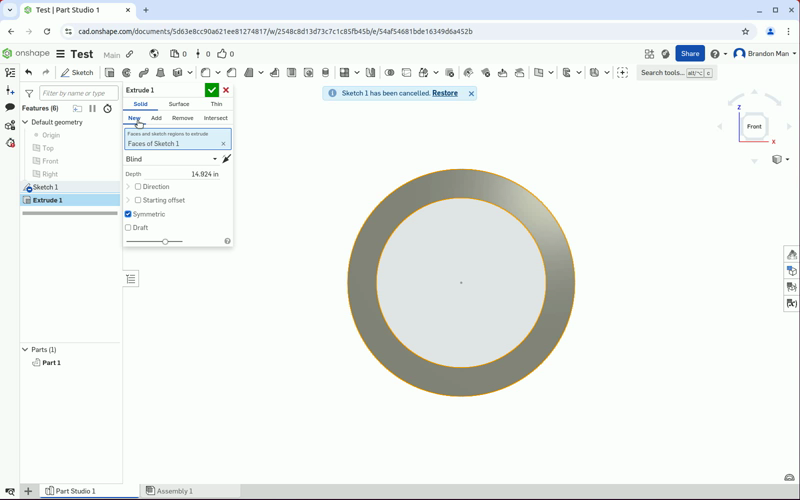
key(enter)
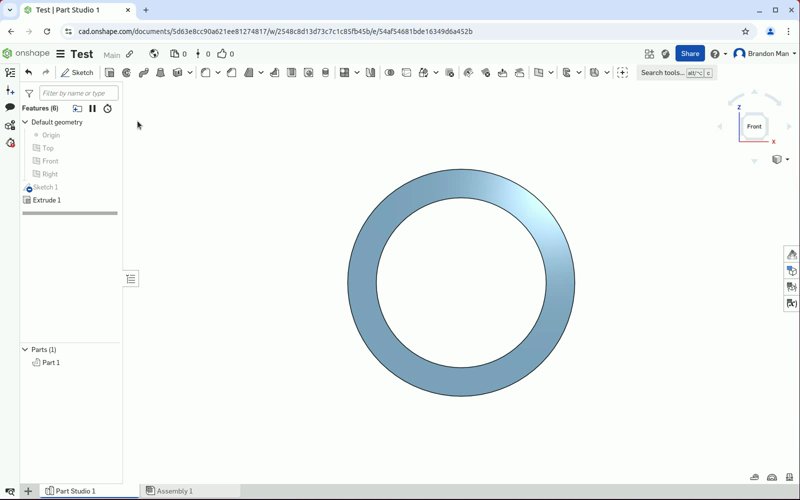
key(shift+h)
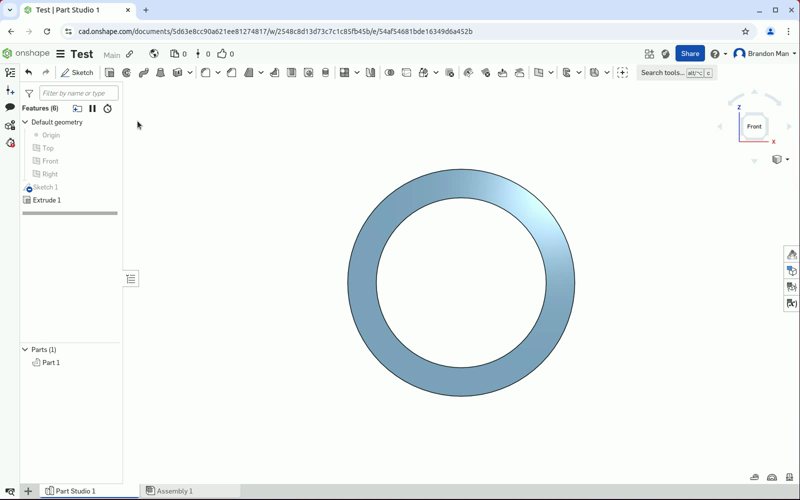
key(shift+h)
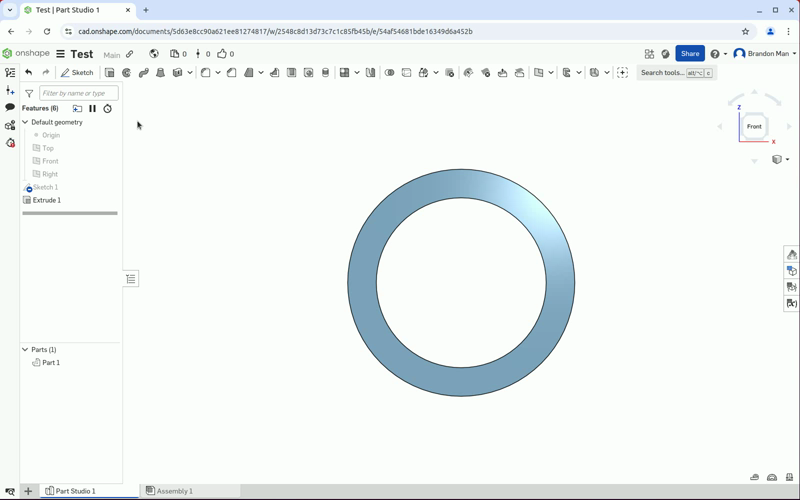
mouse_move(73, 189)
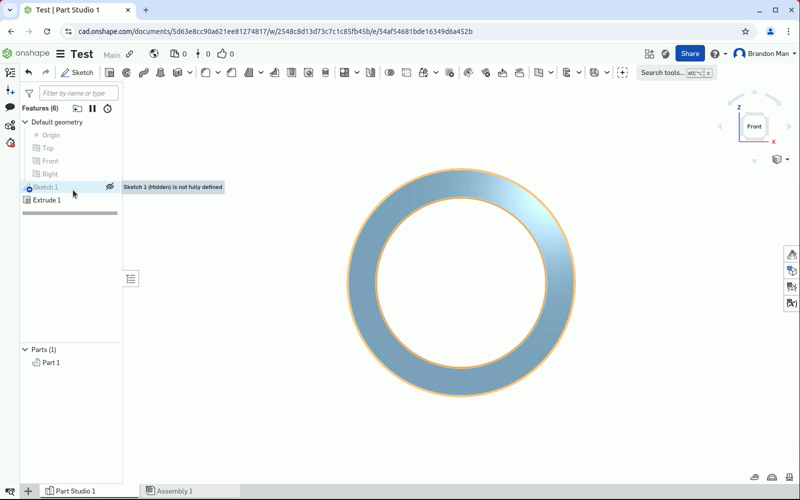
click(73, 189)
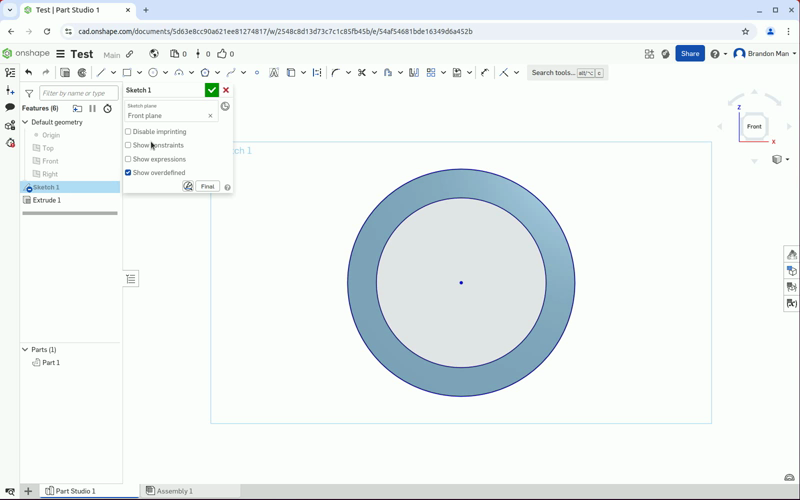
mouse_move(229, 92)
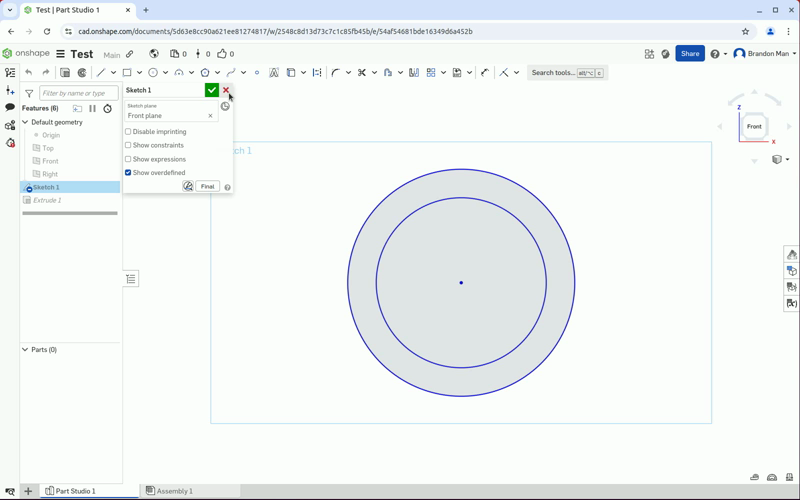
click(229, 92)
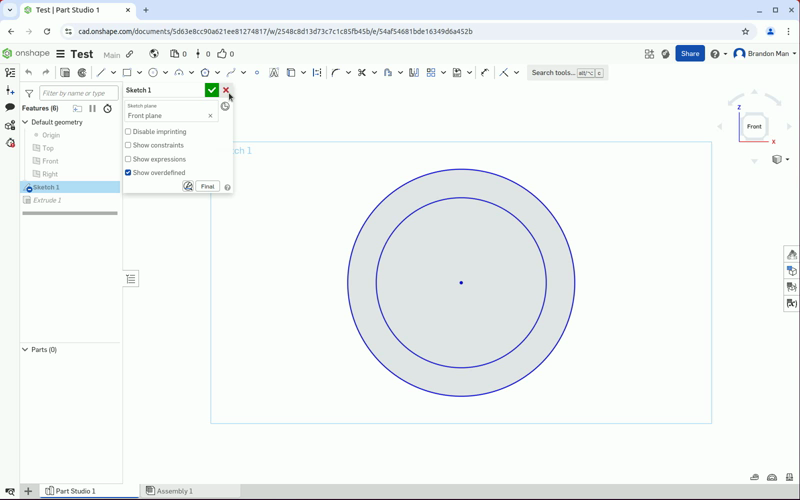
key(shift+s)
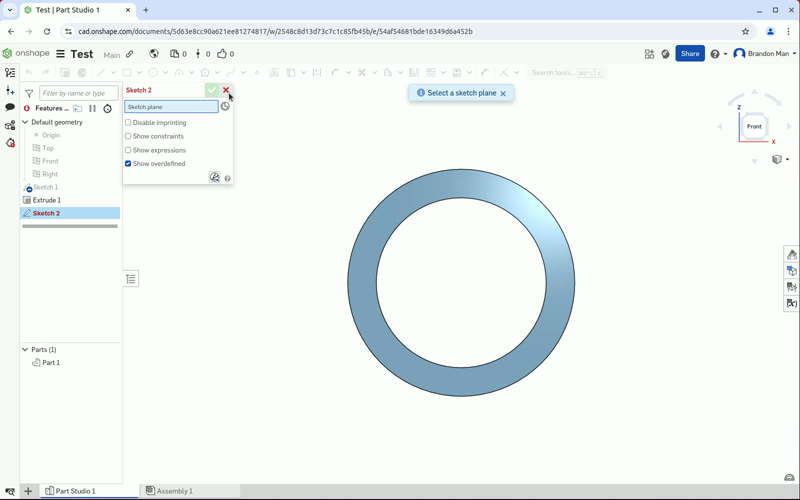
mouse_move(73, 163)
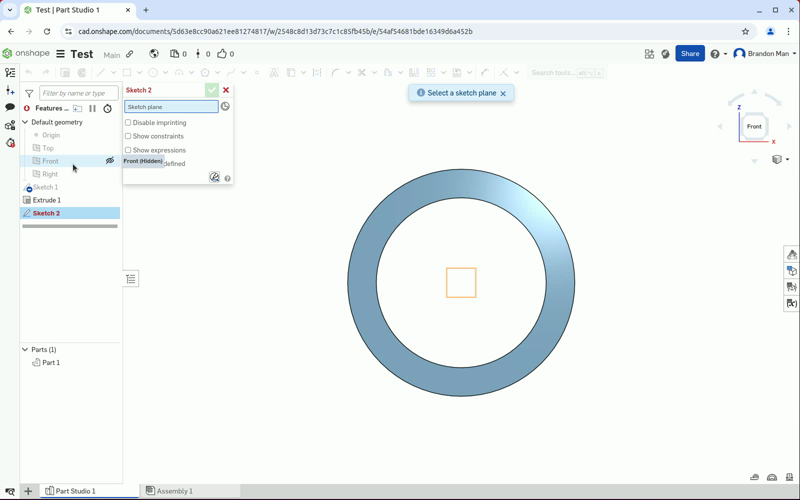
click(73, 163)
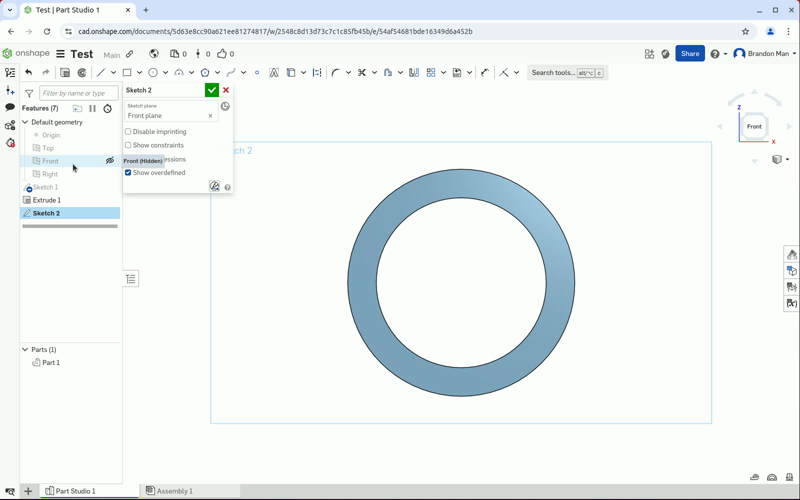
mouse_move(73, 352)
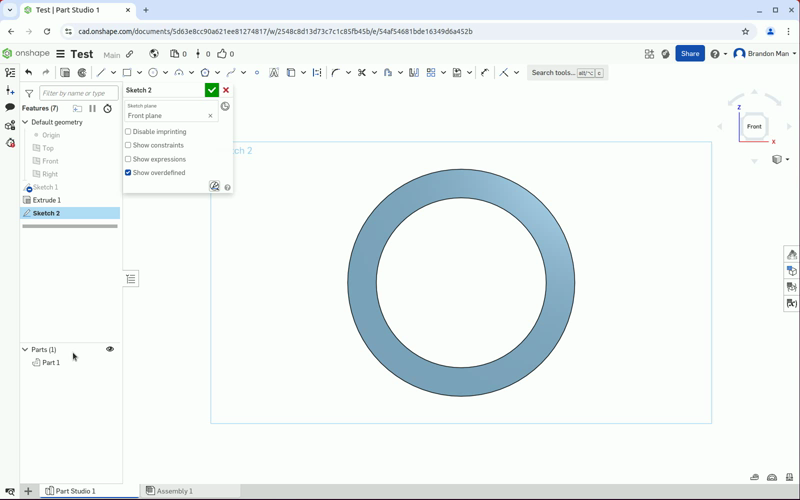
key(y)
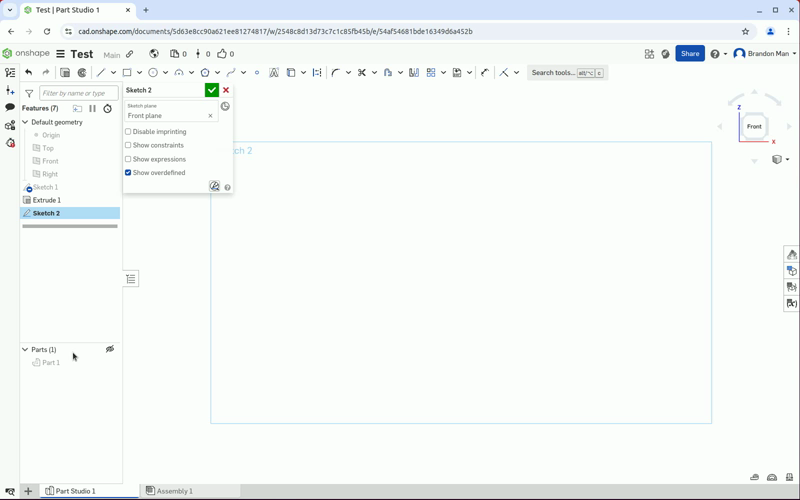
key(c)
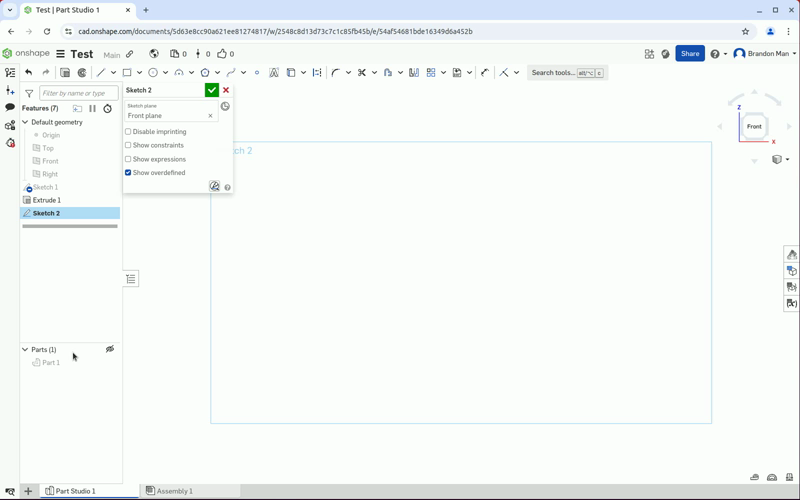
key_down(shift)
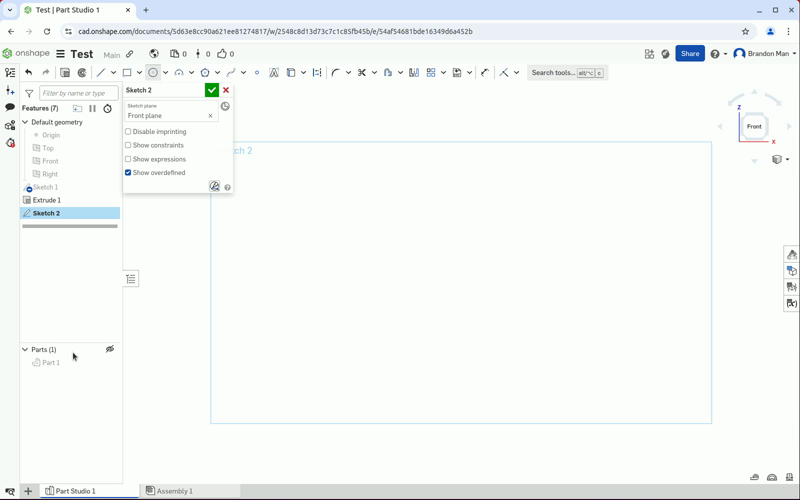
mouse_move(461, 282)
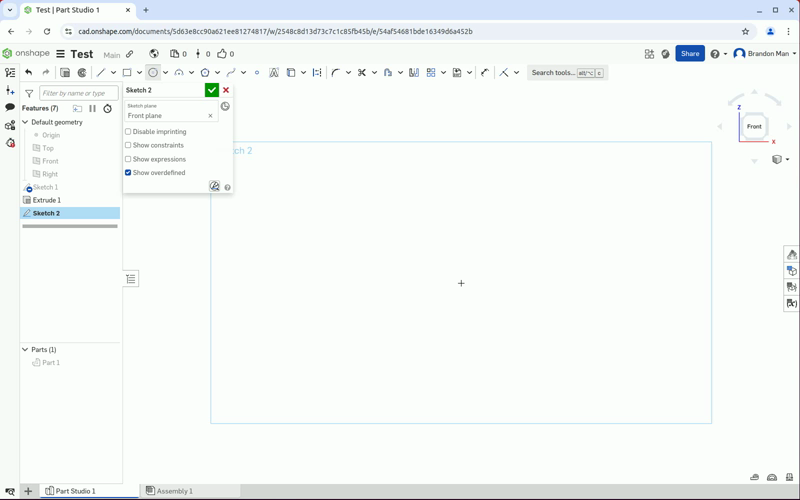
click(461, 282)
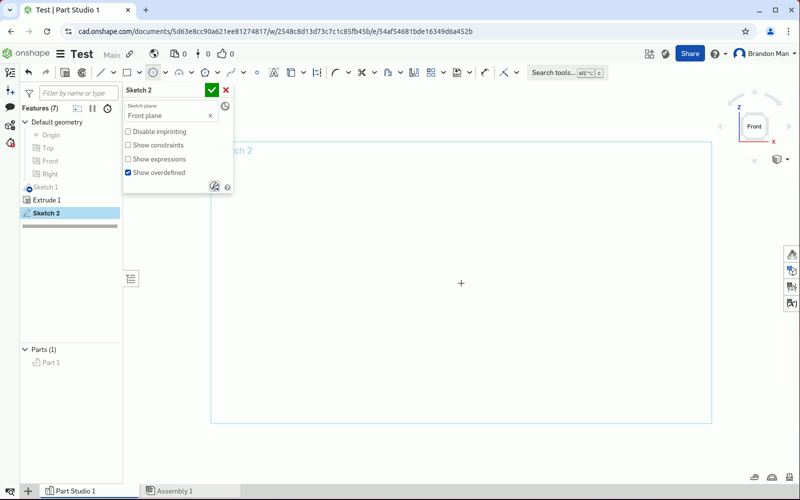
key_up(shift)
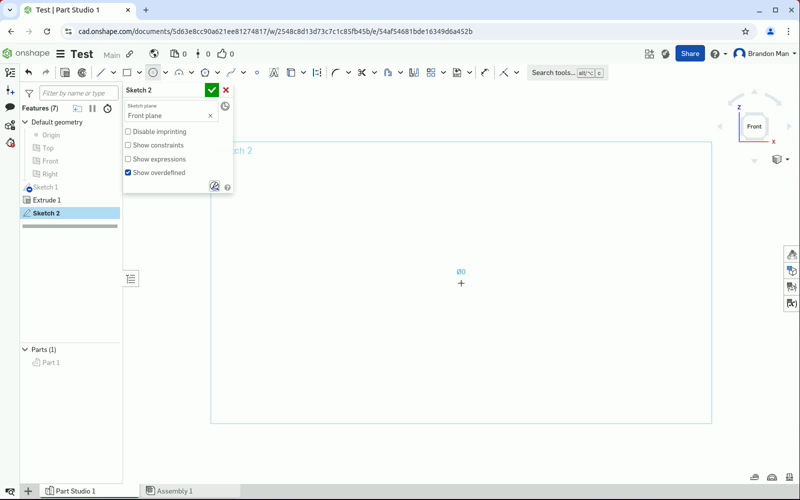
mouse_move(546, 282)
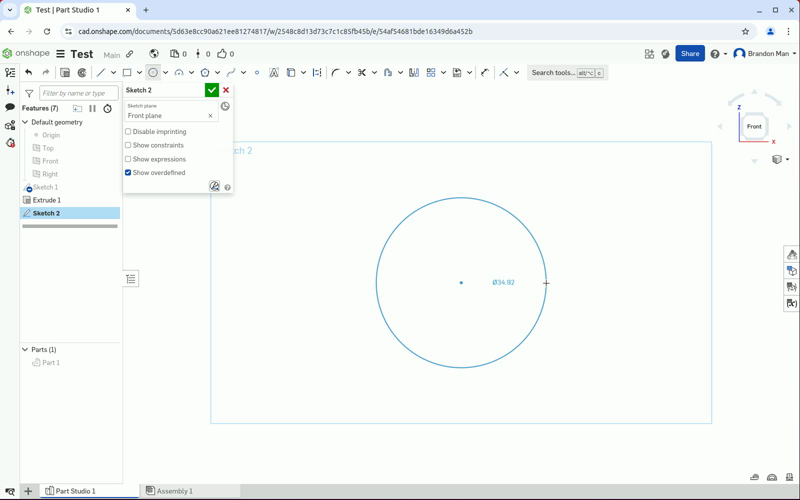
click(546, 282)
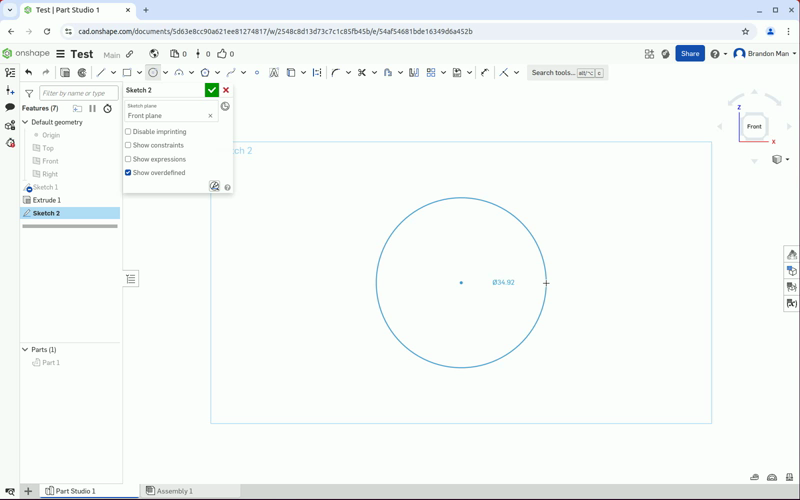
key(esc)
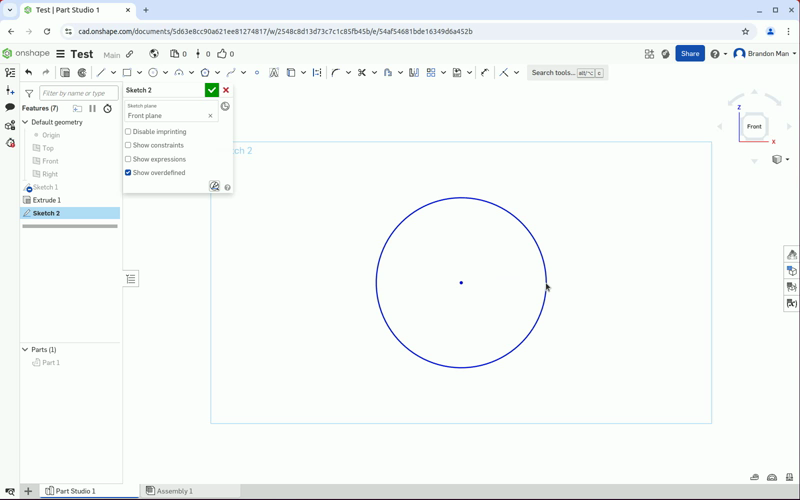
key(c)
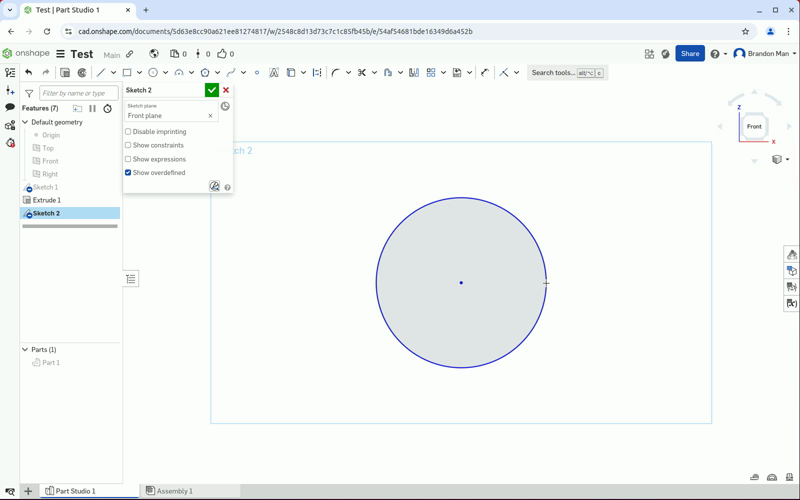
key_down(shift)
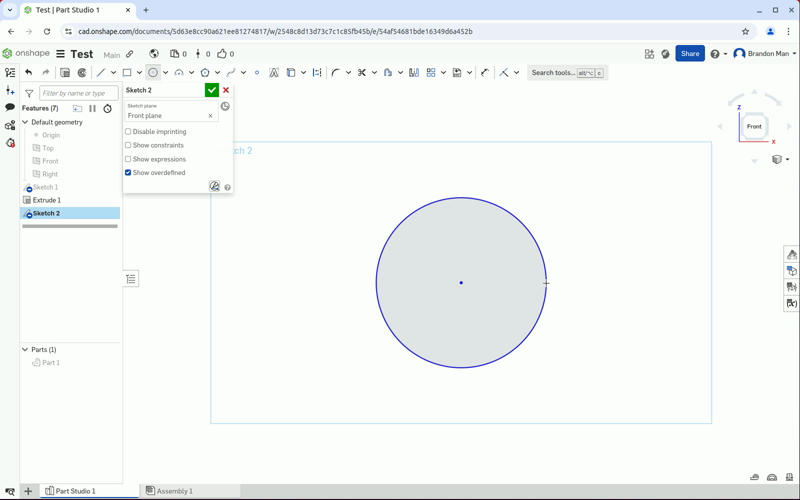
mouse_move(394, 282)
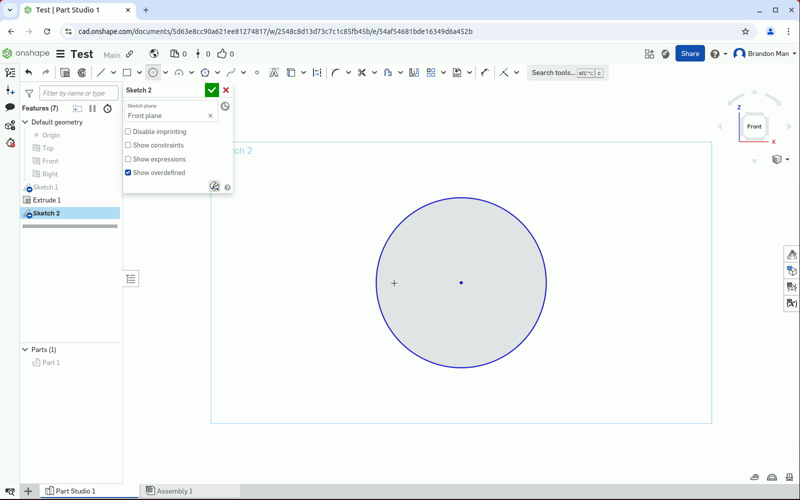
click(394, 282)
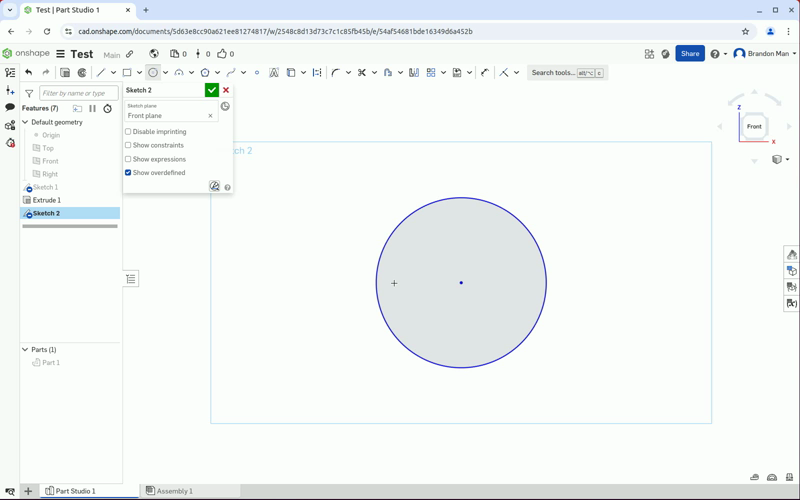
key_up(shift)
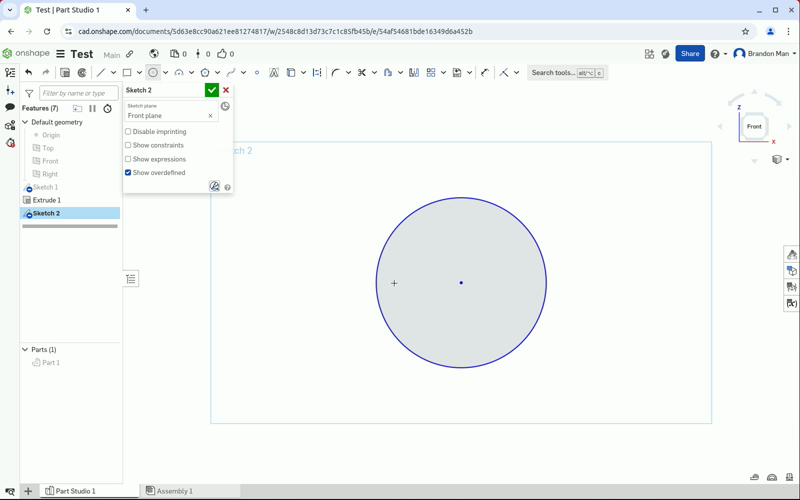
mouse_move(411, 282)
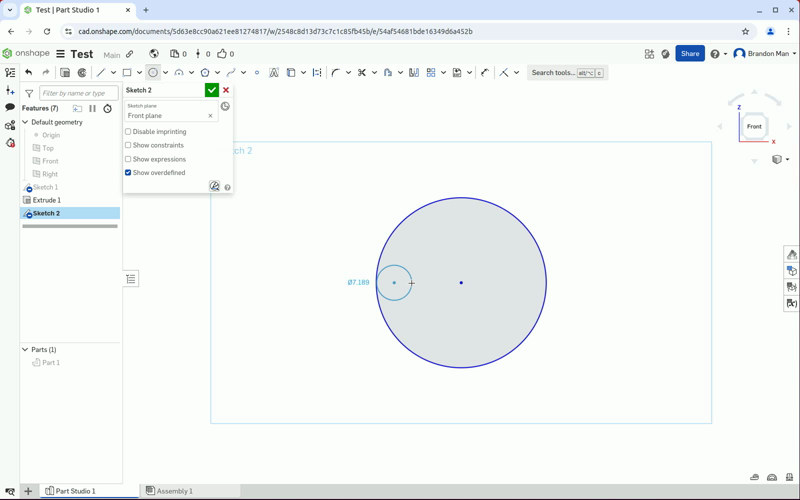
click(411, 282)
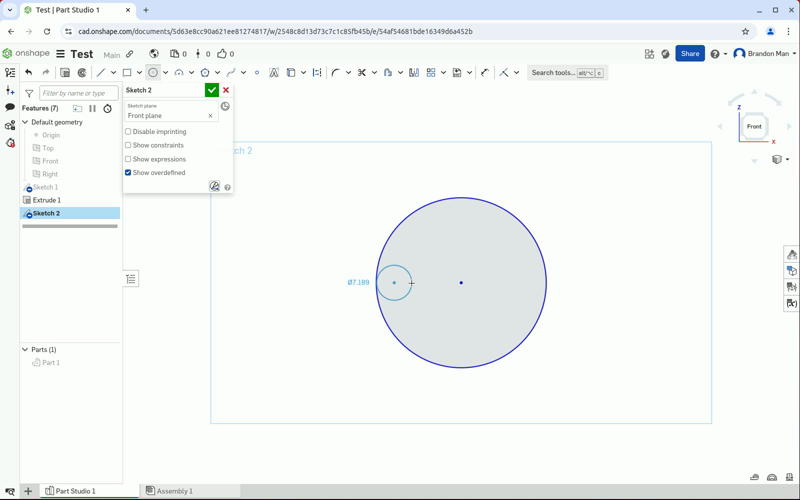
key(esc)
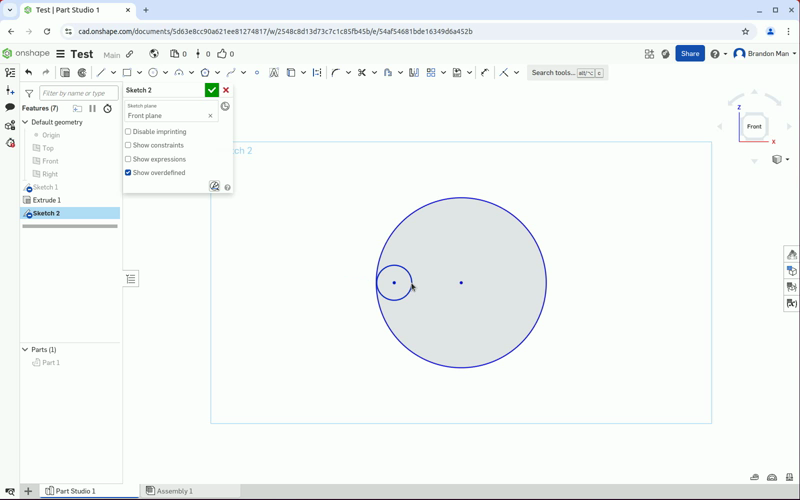
key(c)
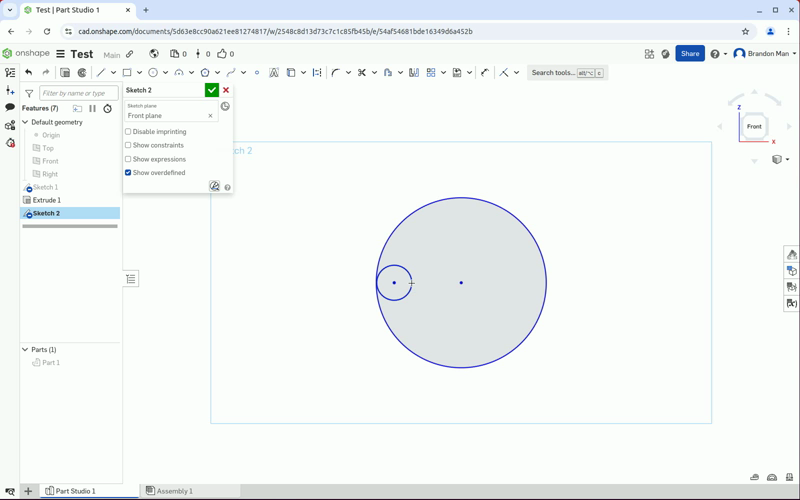
key_down(shift)
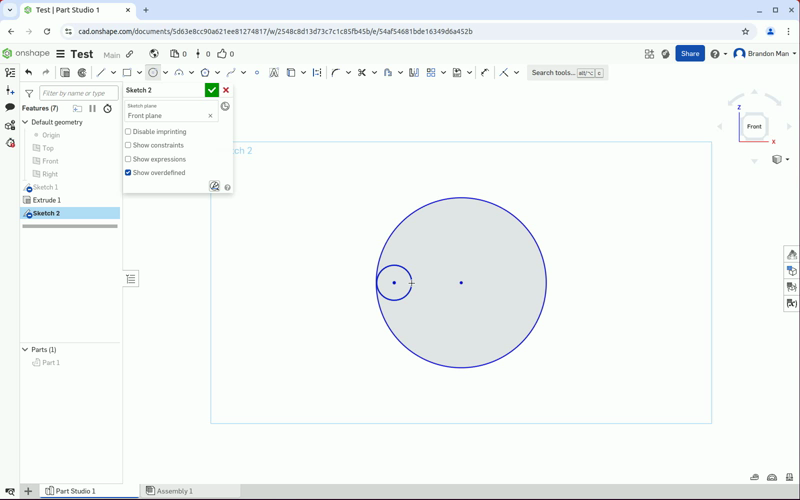
mouse_move(461, 282)
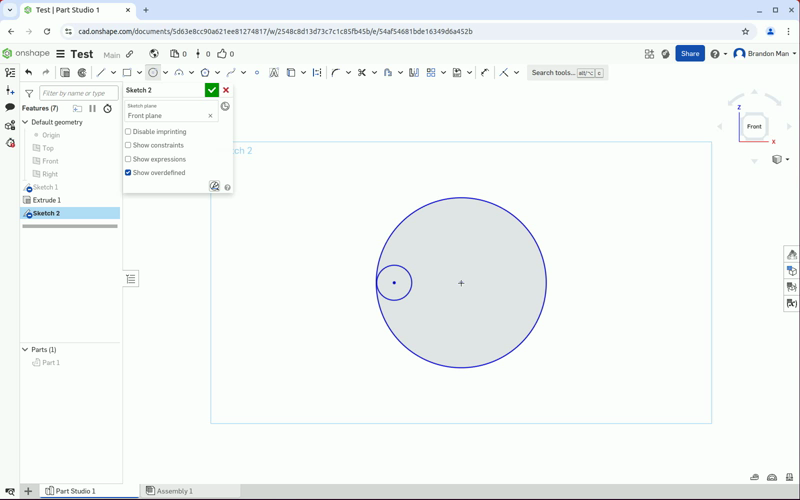
click(461, 282)
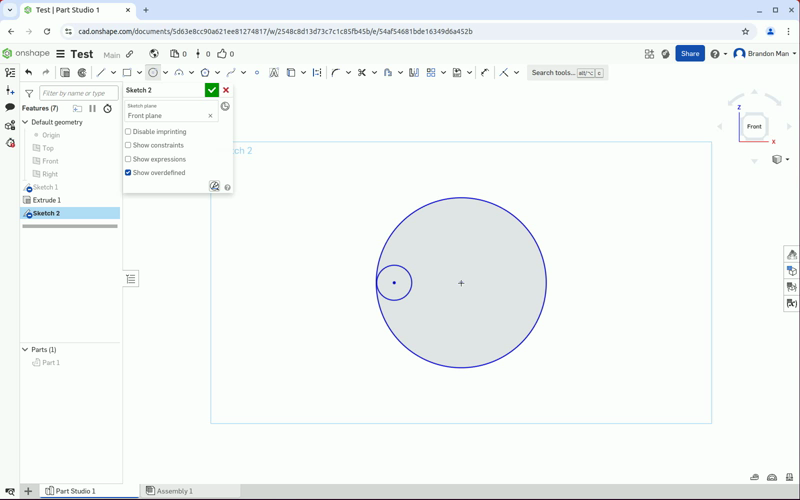
key_up(shift)
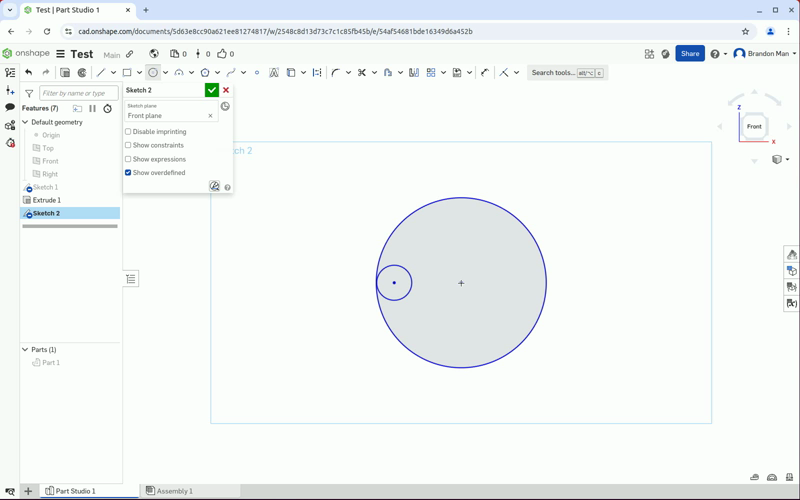
mouse_move(505, 282)
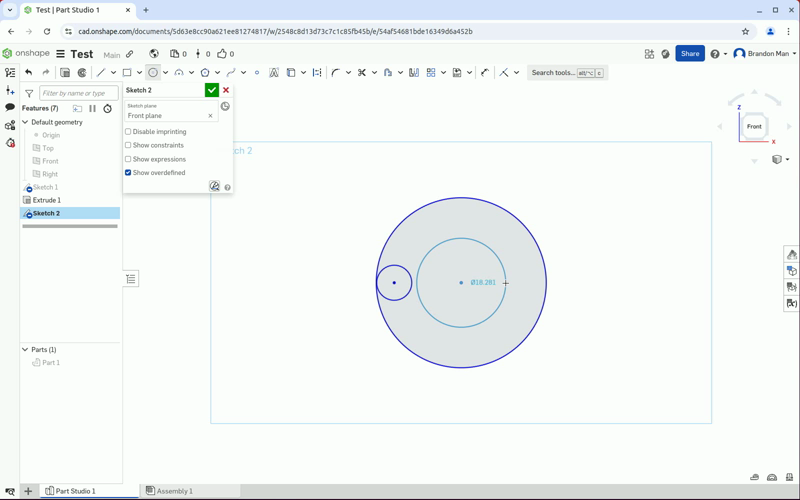
click(505, 282)
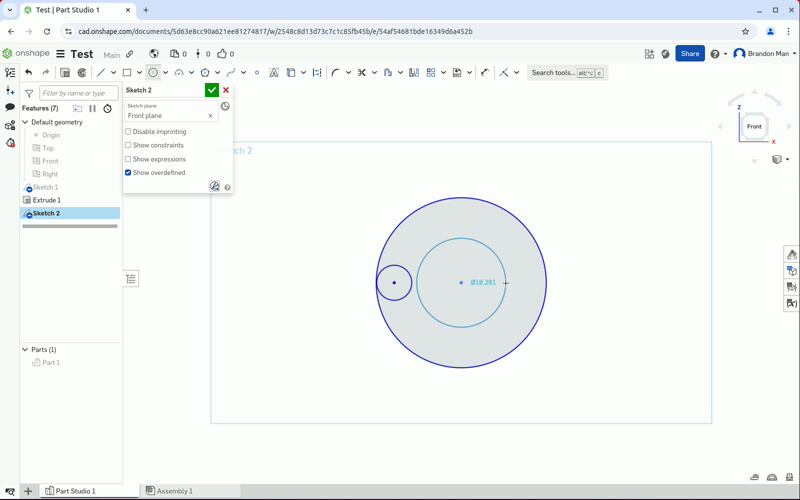
key(esc)
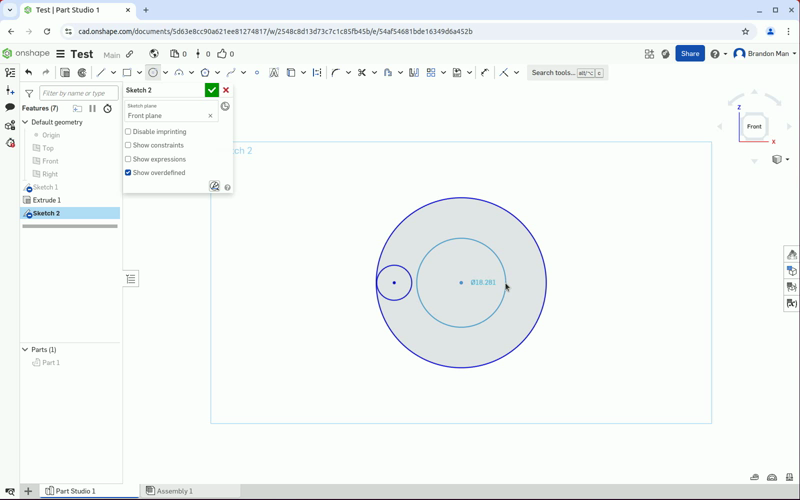
key(c)
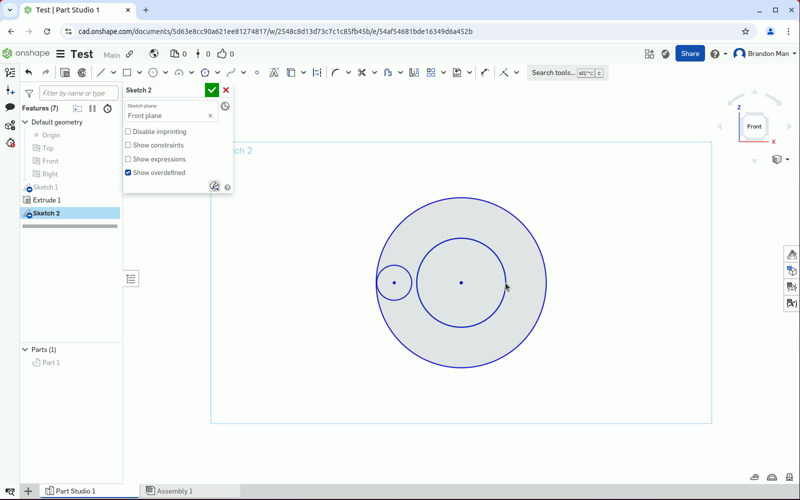
key_down(shift)
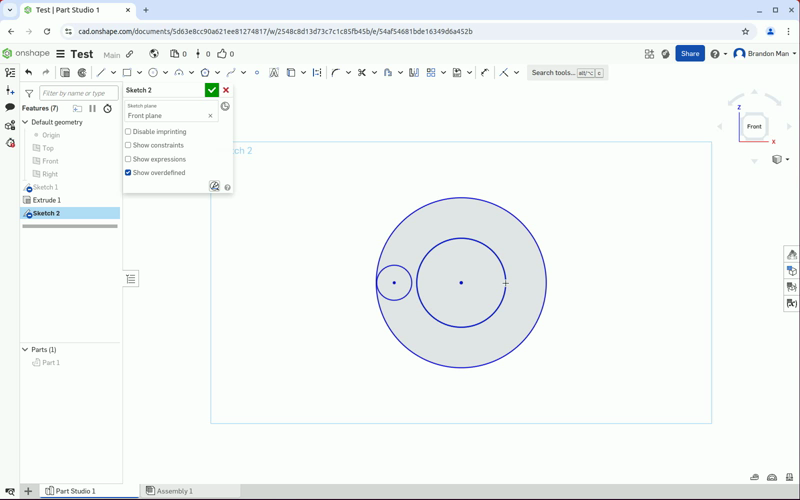
mouse_move(461, 348)
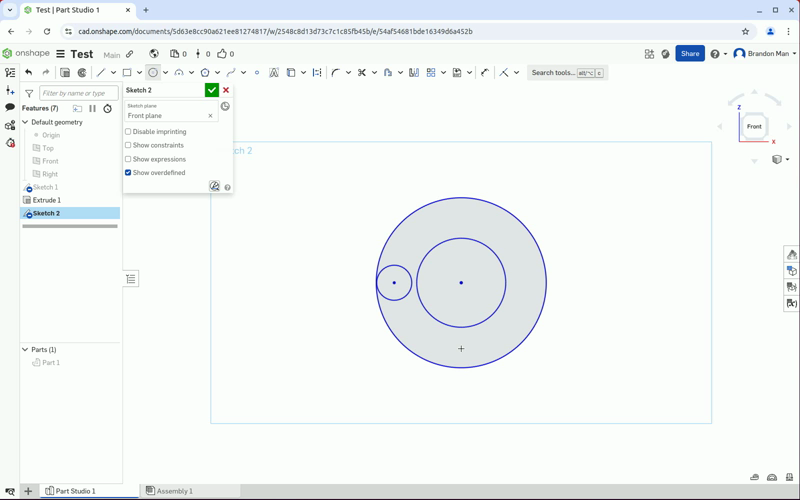
click(461, 348)
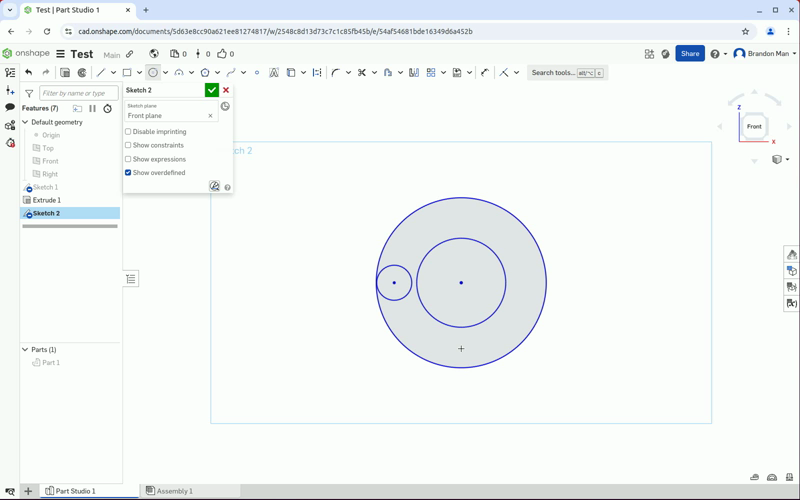
key_up(shift)
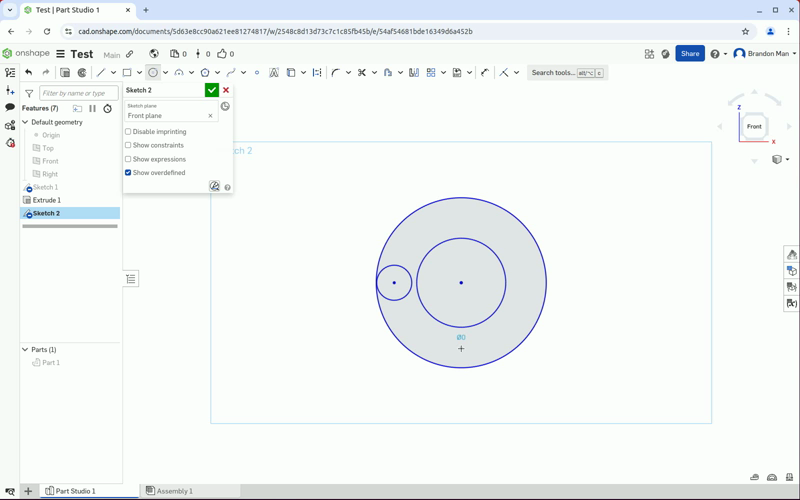
mouse_move(479, 348)
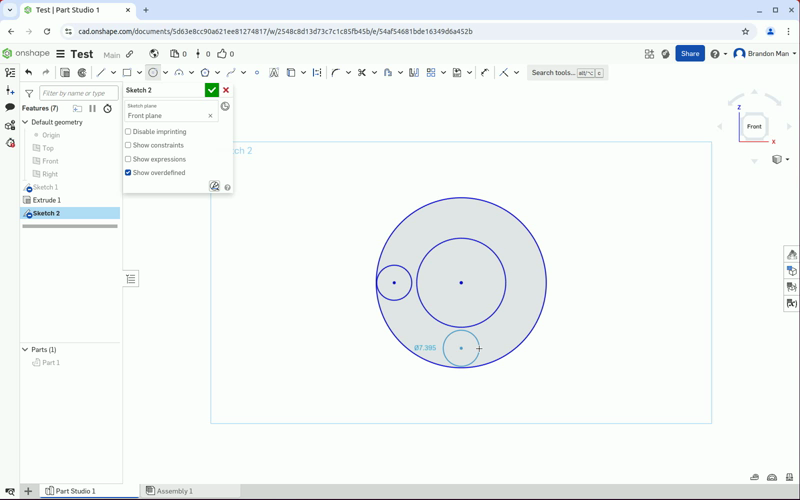
click(479, 348)
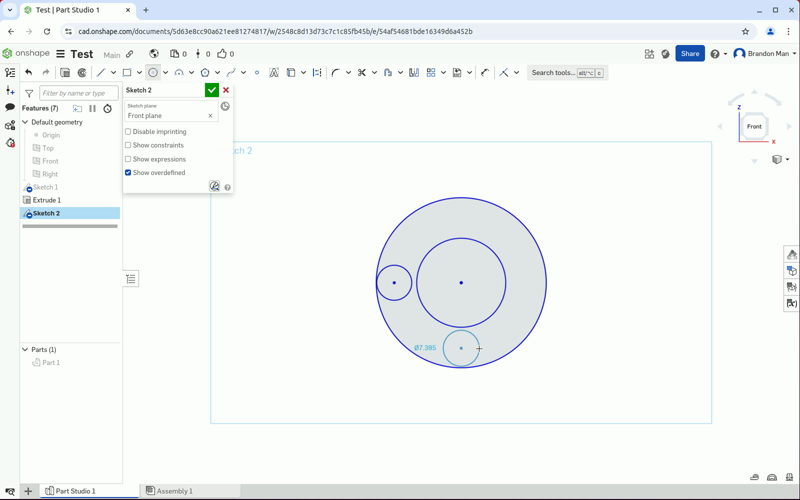
key(esc)
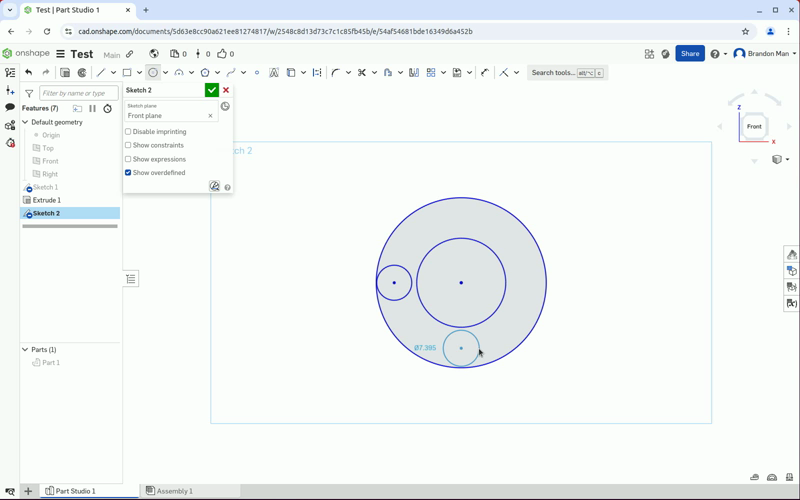
key(c)
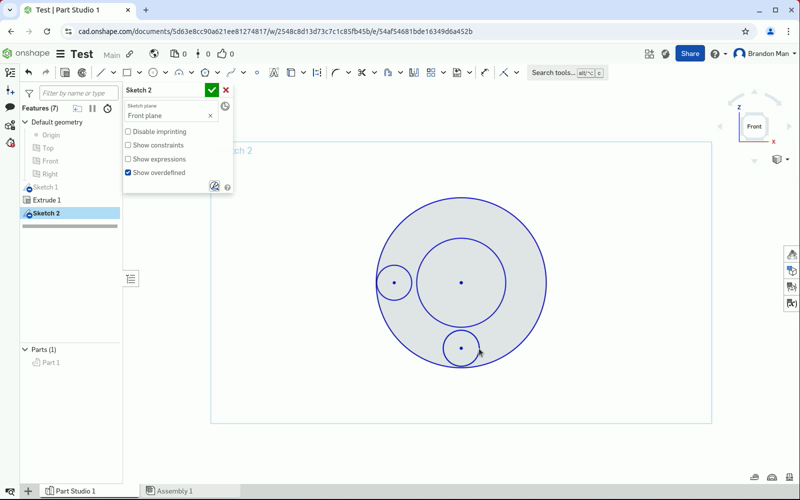
key_down(shift)
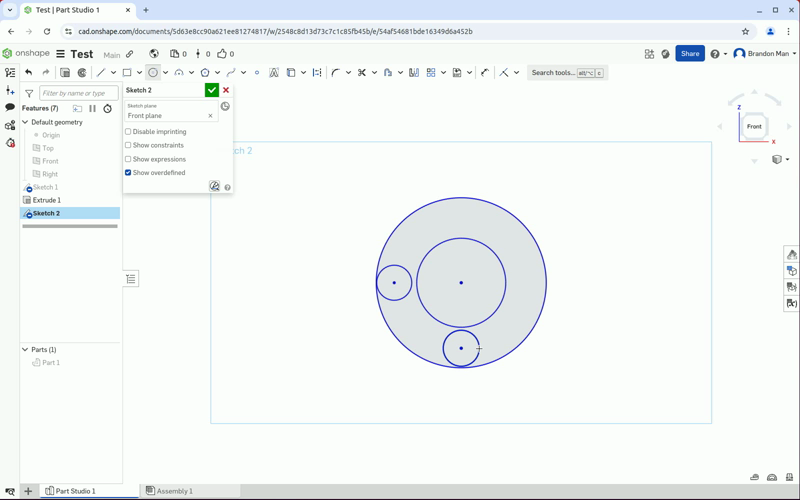
mouse_move(461, 217)
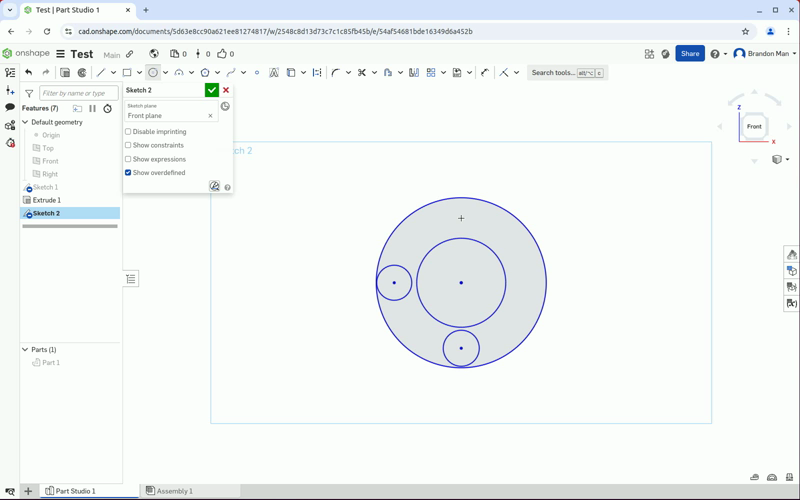
click(461, 217)
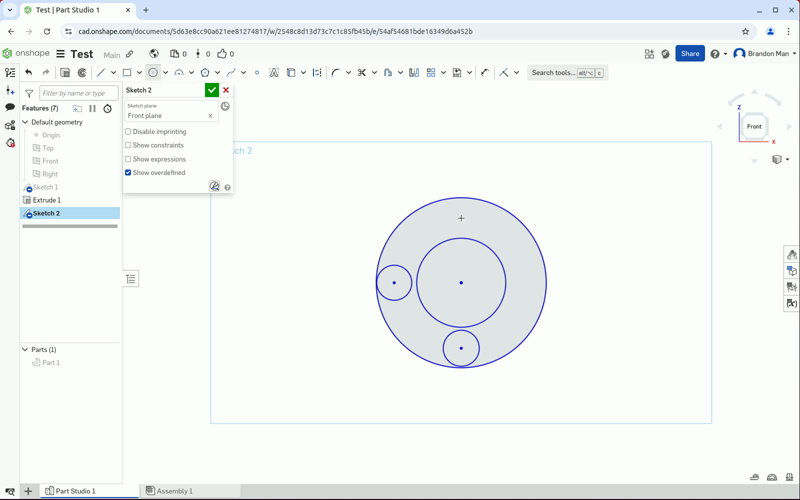
key_up(shift)
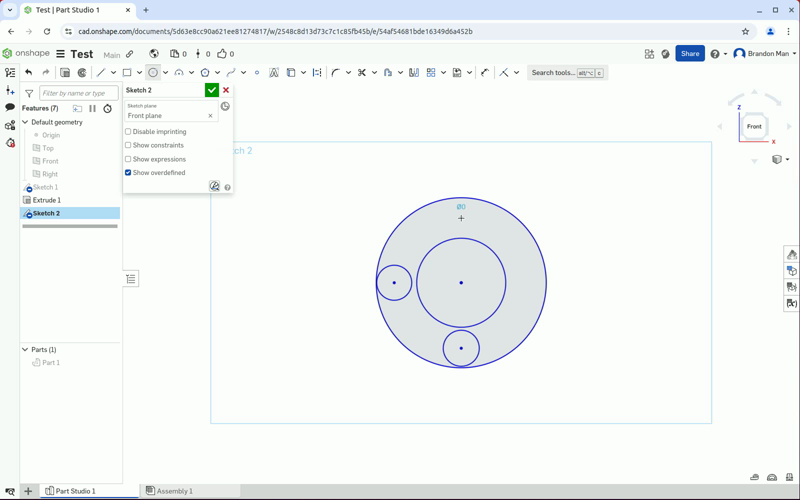
mouse_move(479, 217)
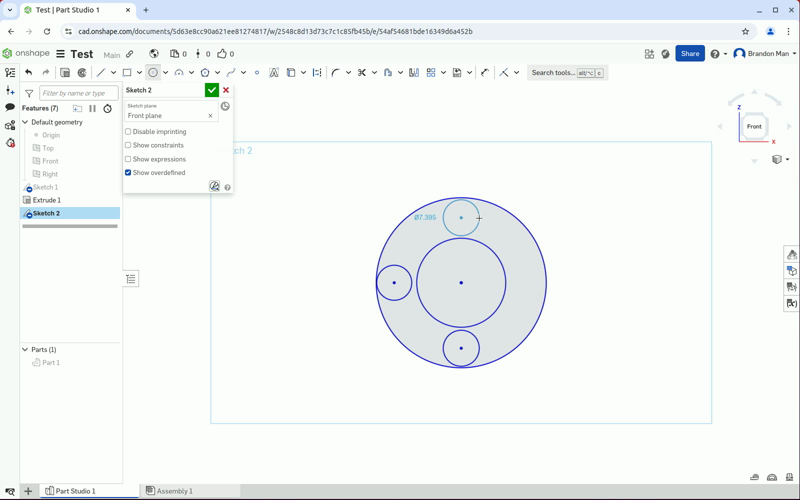
click(479, 217)
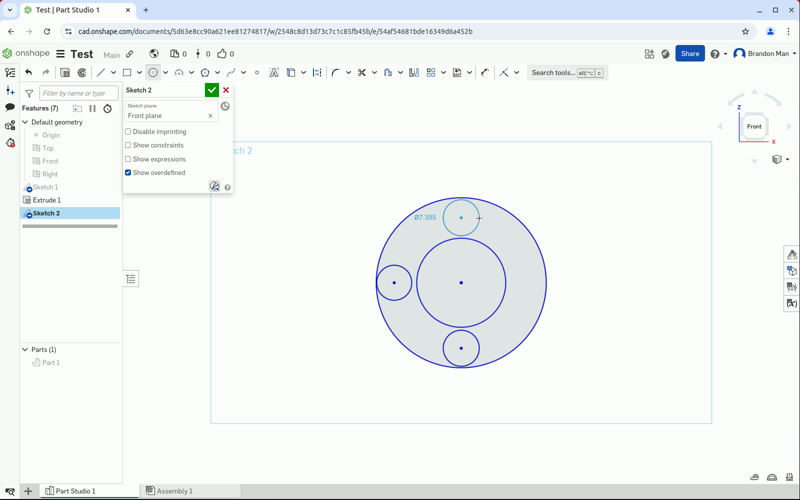
key(esc)
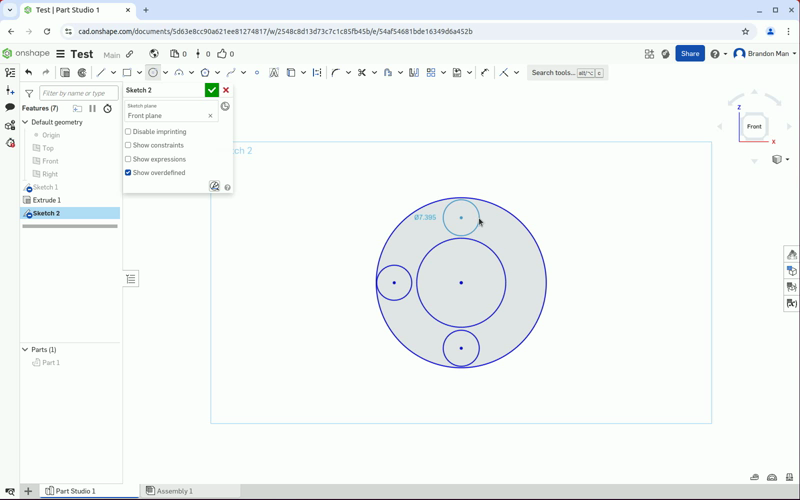
key(c)
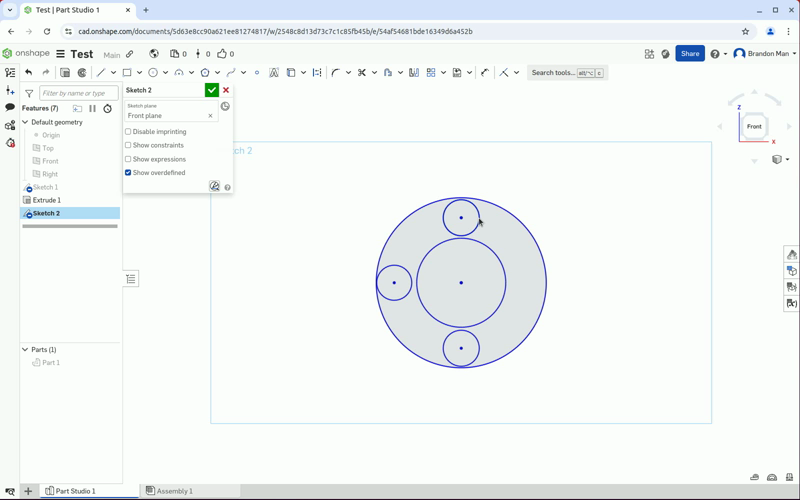
key_down(shift)
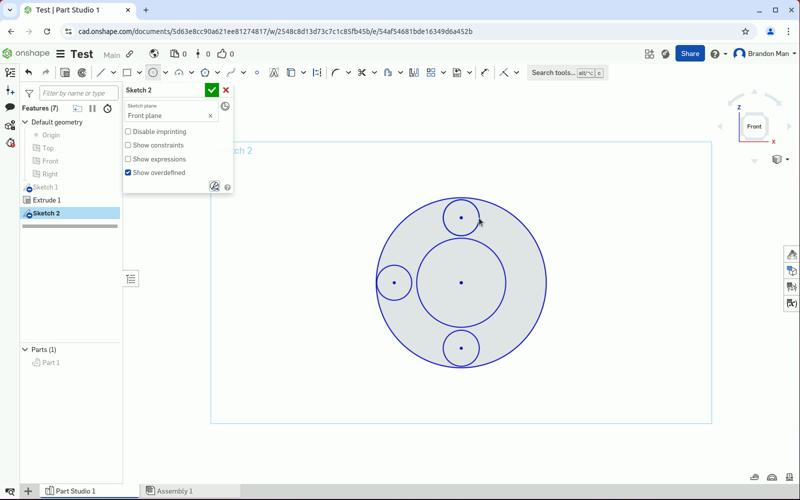
mouse_move(527, 282)
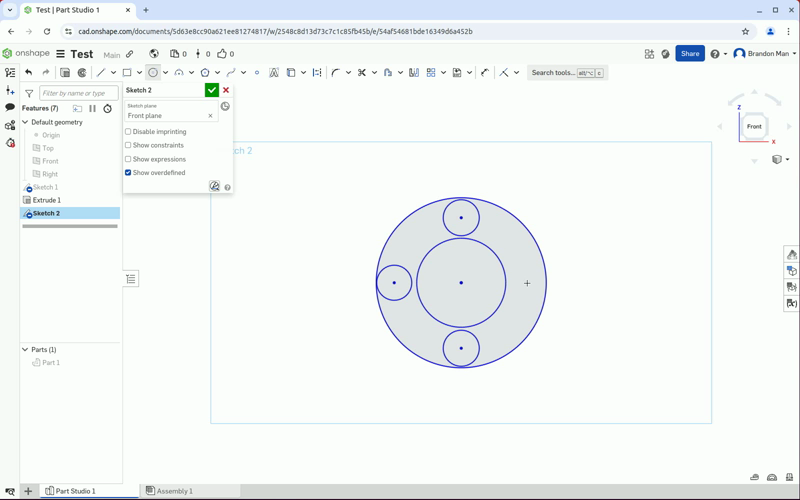
click(527, 282)
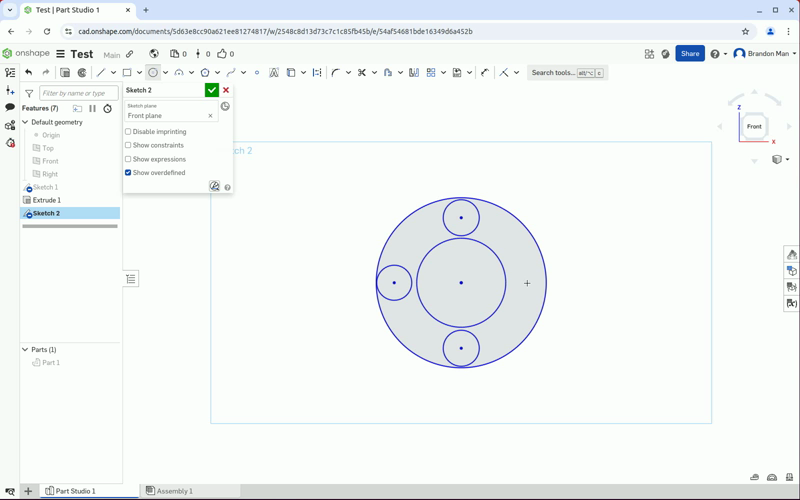
key_up(shift)
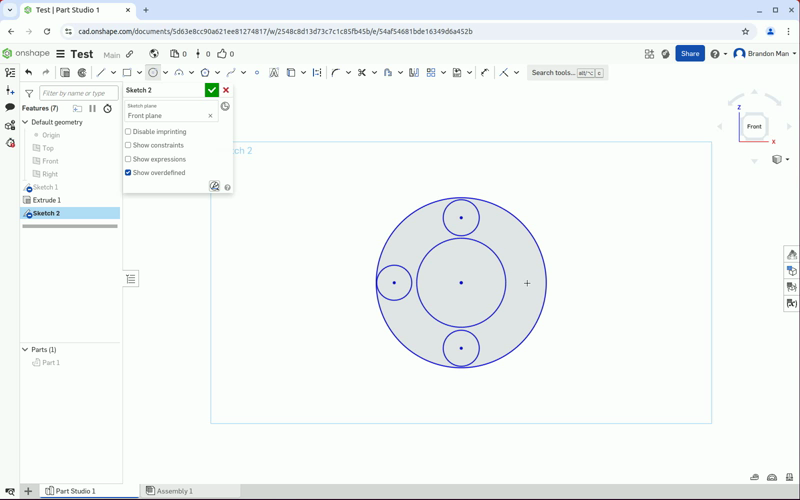
mouse_move(544, 282)
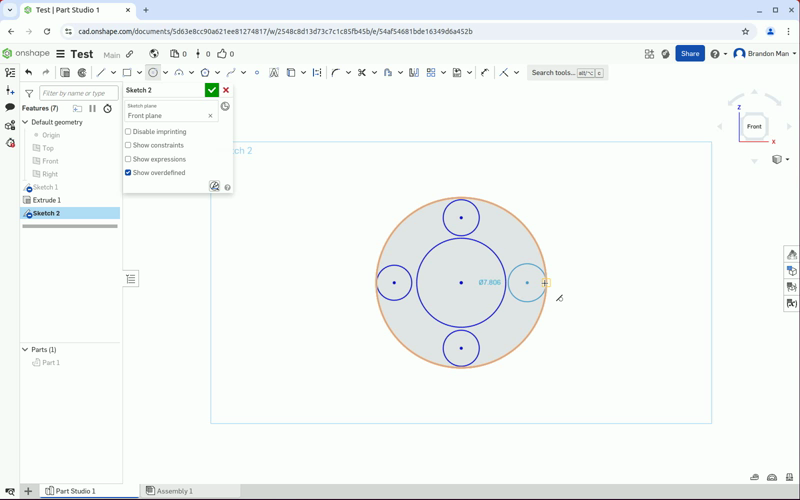
scroll(6)
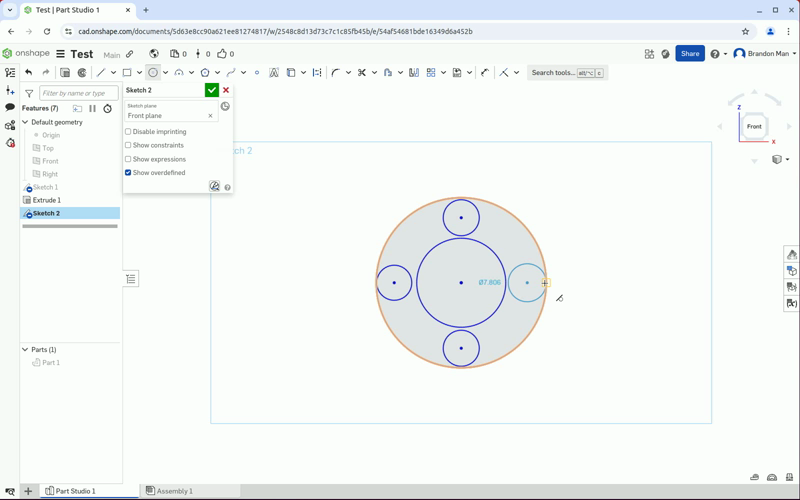
scroll(6)
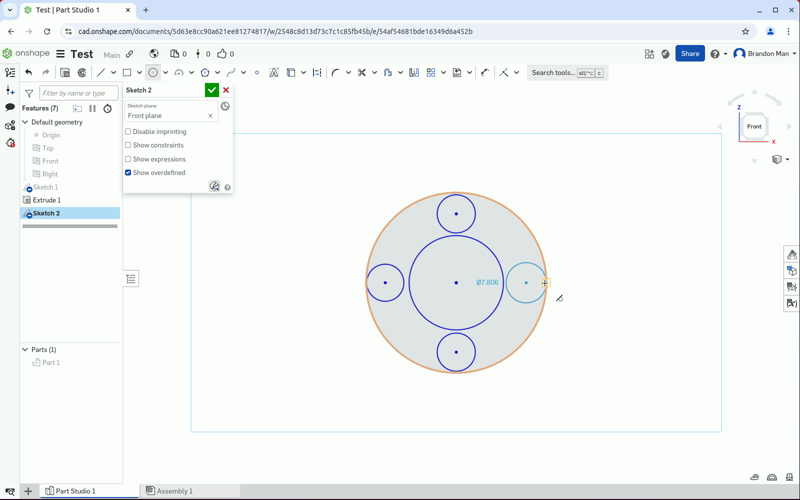
scroll(6)
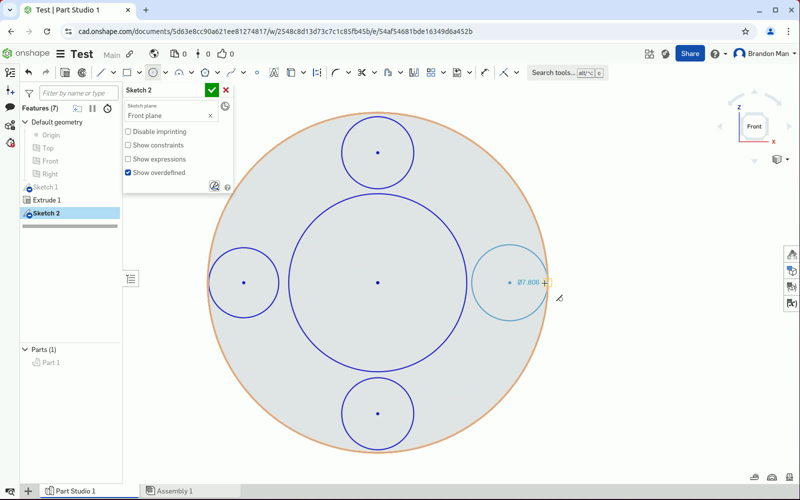
scroll(6)
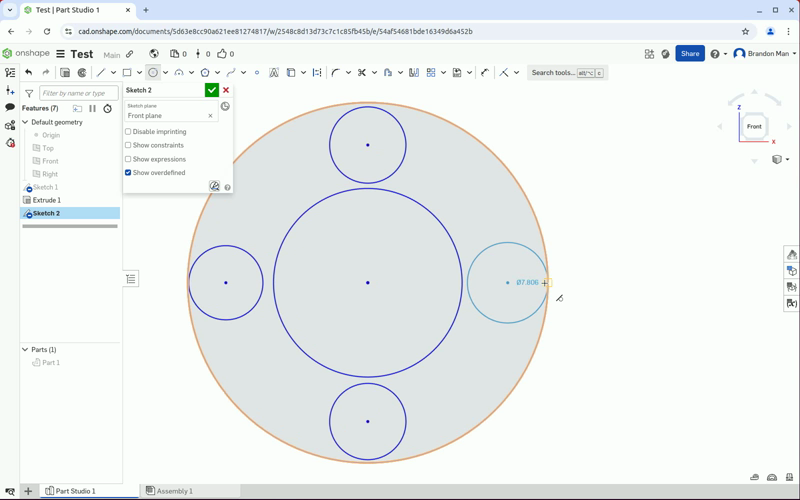
scroll(6)
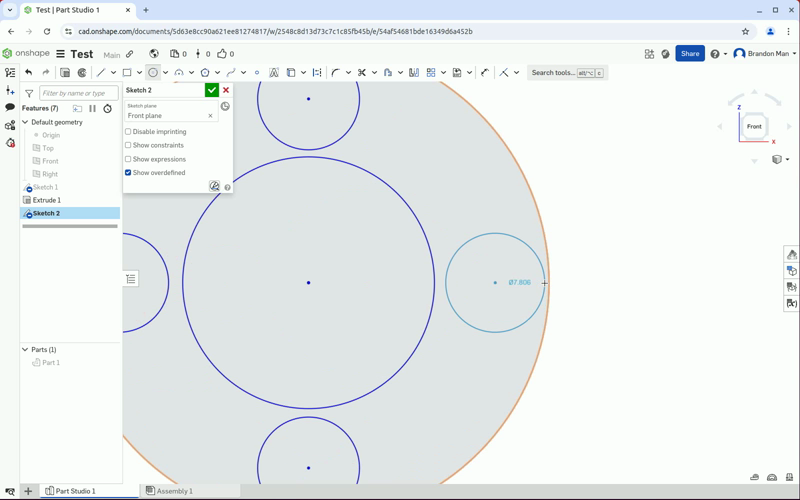
scroll(6)
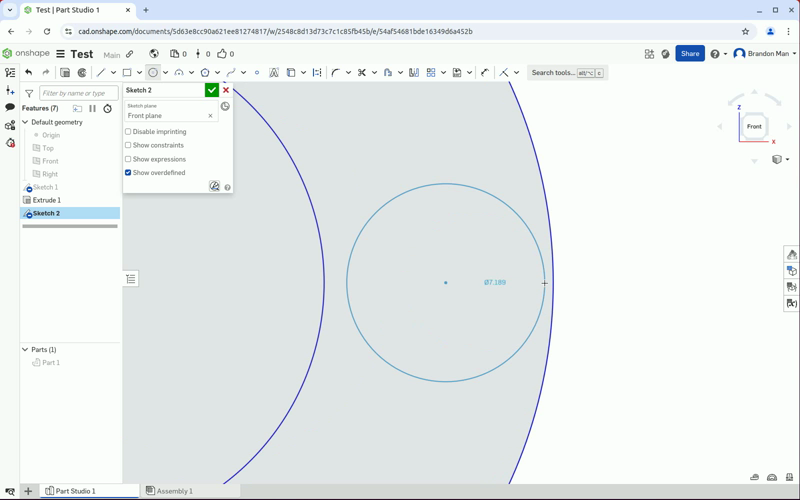
scroll(6)
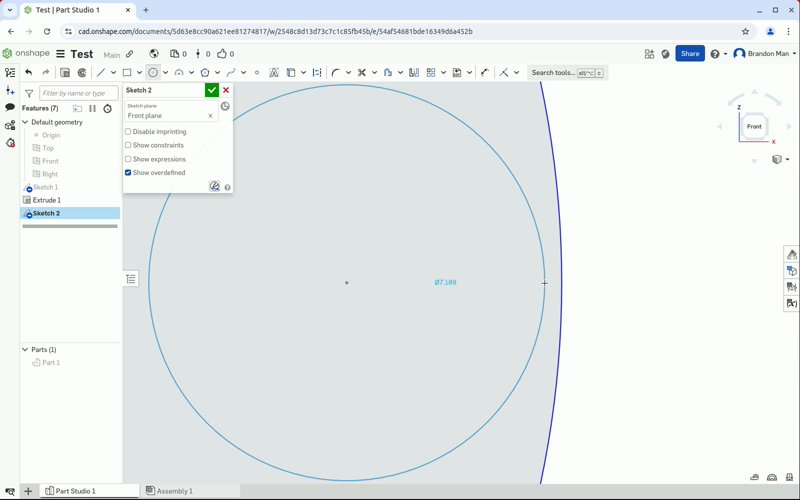
click(544, 282)
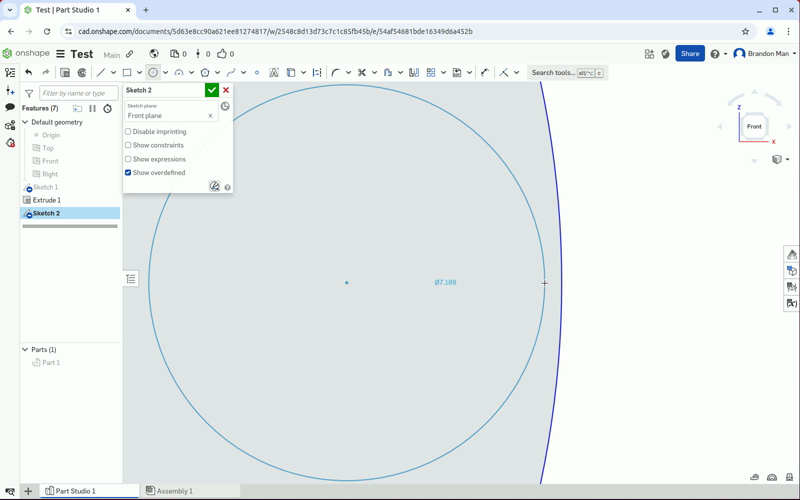
scroll(-6)
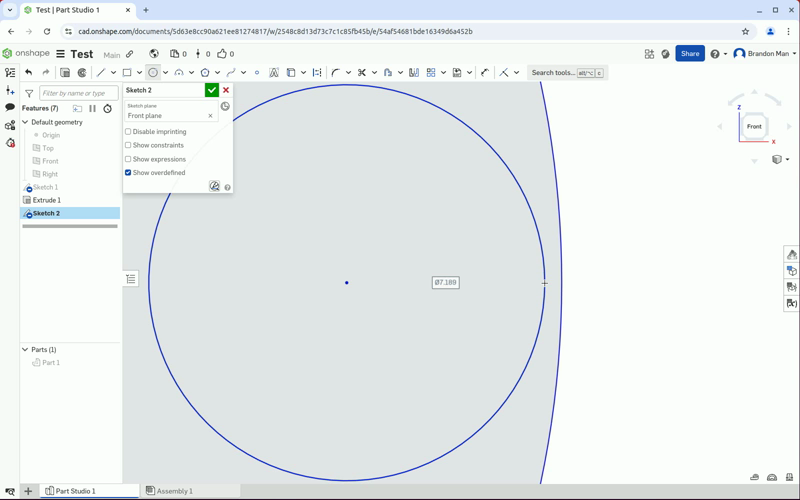
scroll(-6)
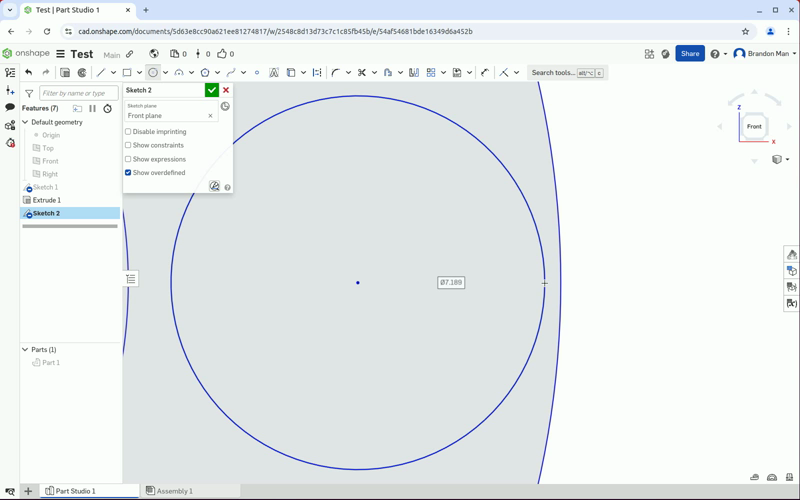
scroll(-6)
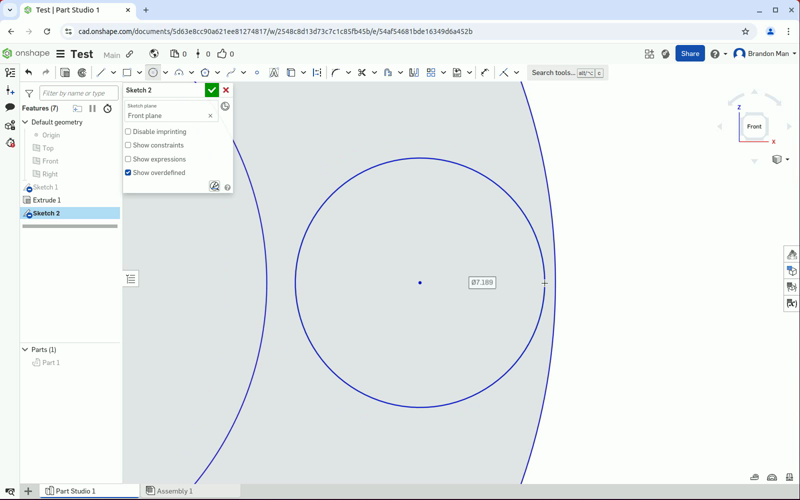
scroll(-6)
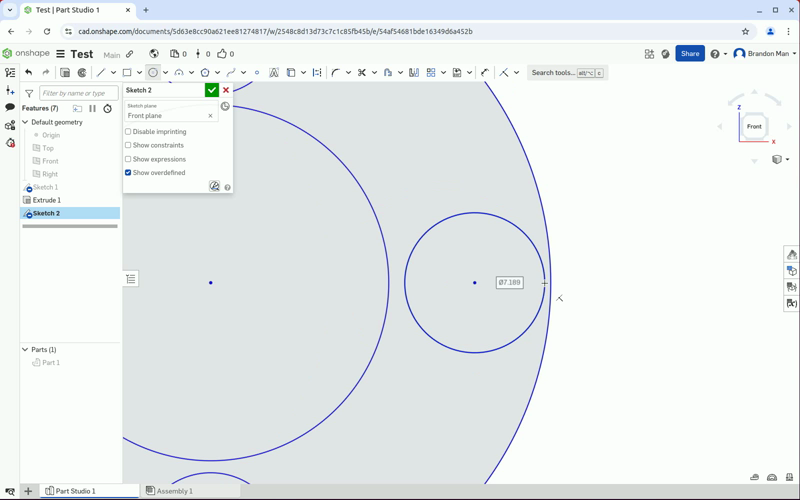
scroll(-6)
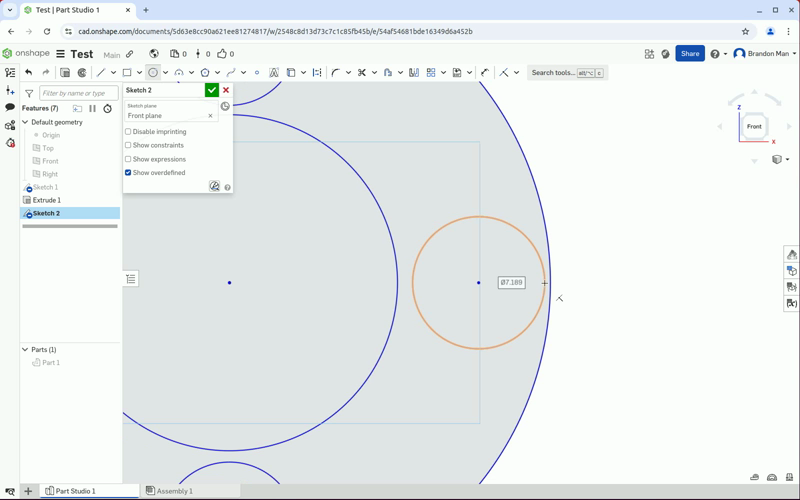
scroll(-6)
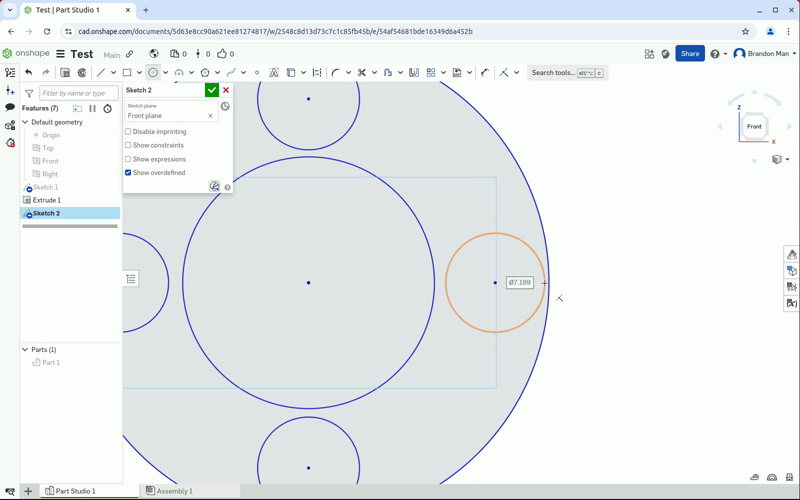
scroll(-6)
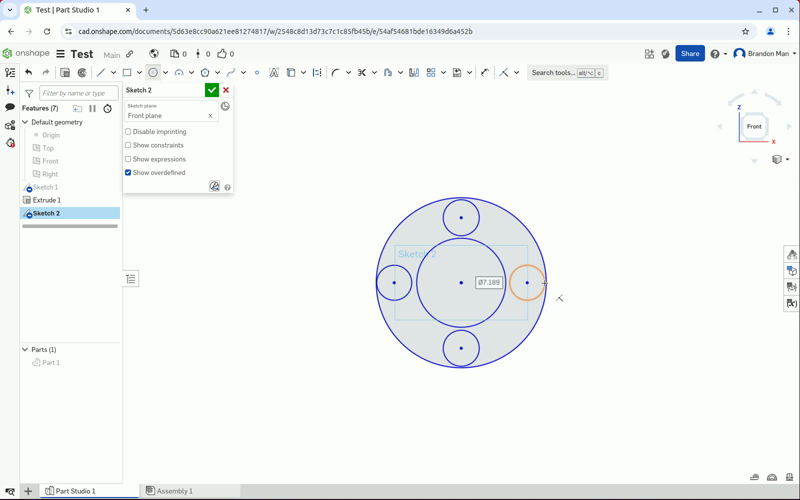
key(esc)
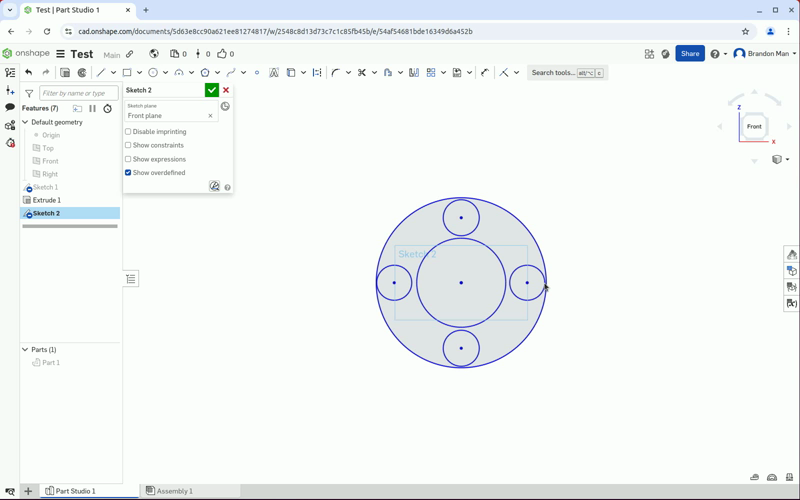
mouse_move(491, 345)
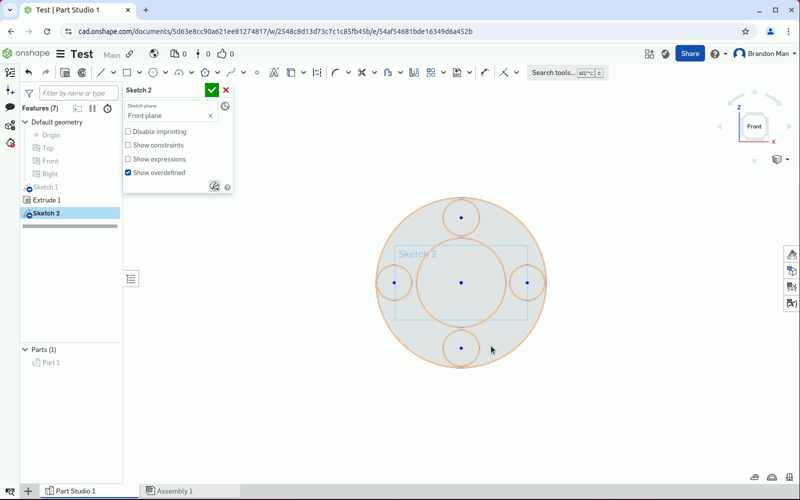
click(491, 345)
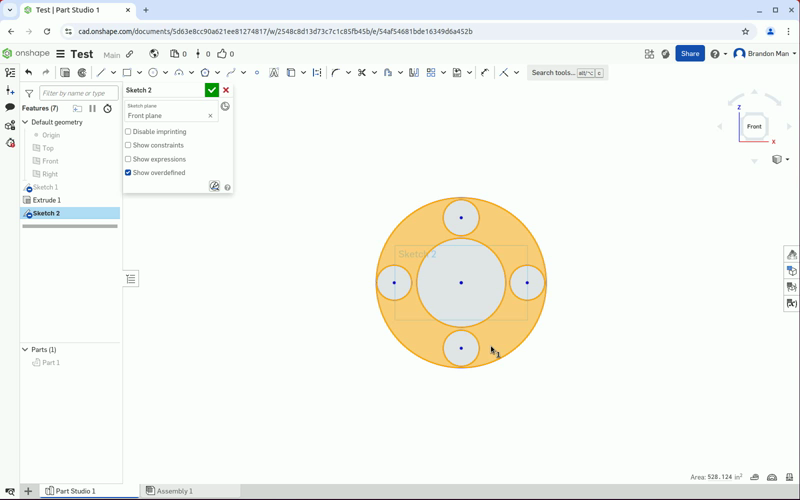
mouse_move(73, 352)
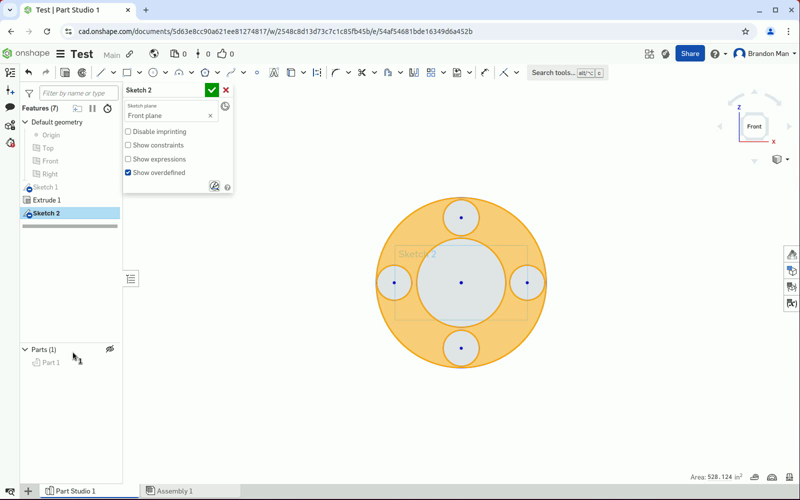
key(shift+y)
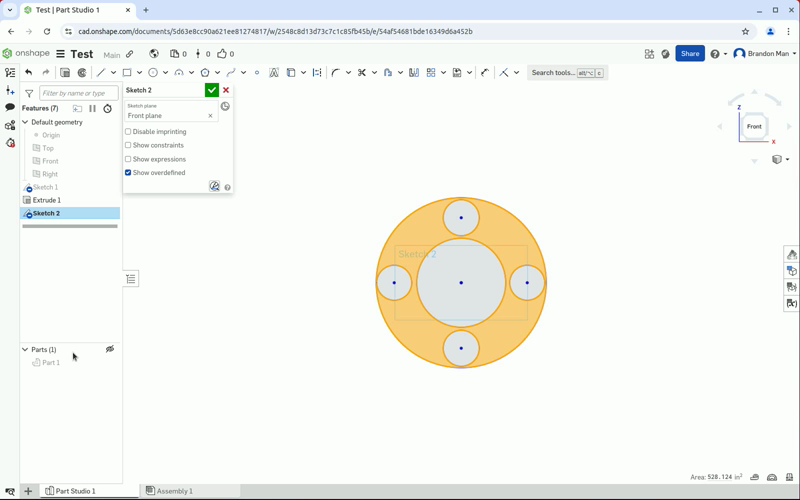
key(shift+e)
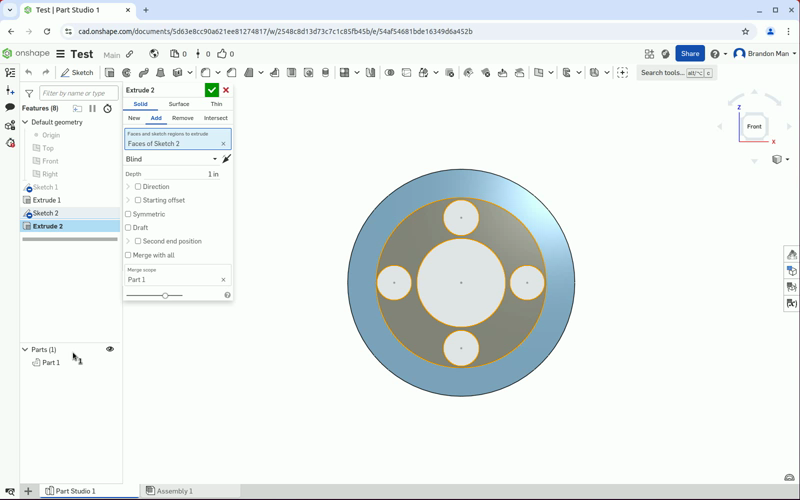
mouse_move(143, 106)
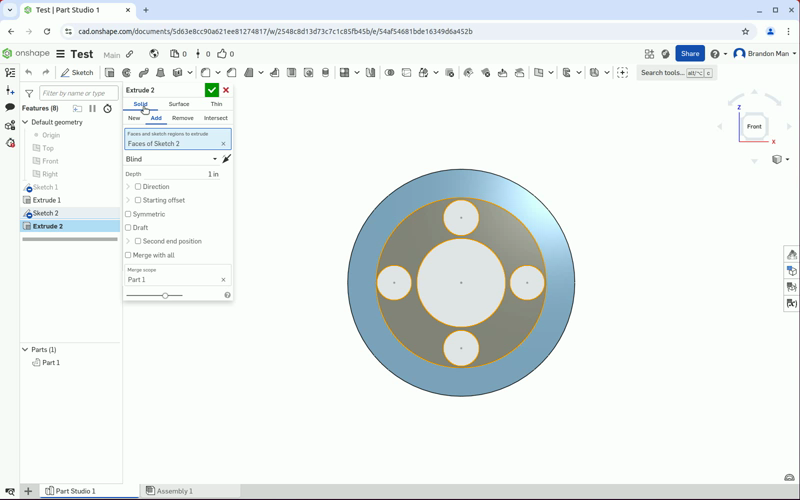
click(143, 106)
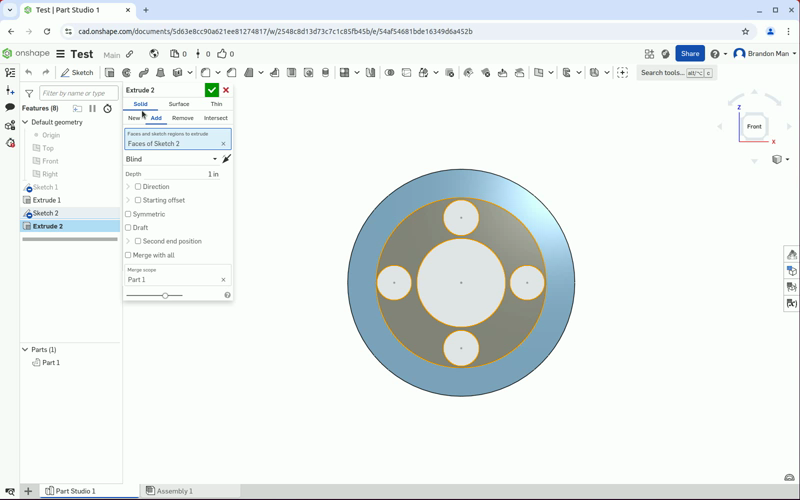
mouse_move(137, 120)
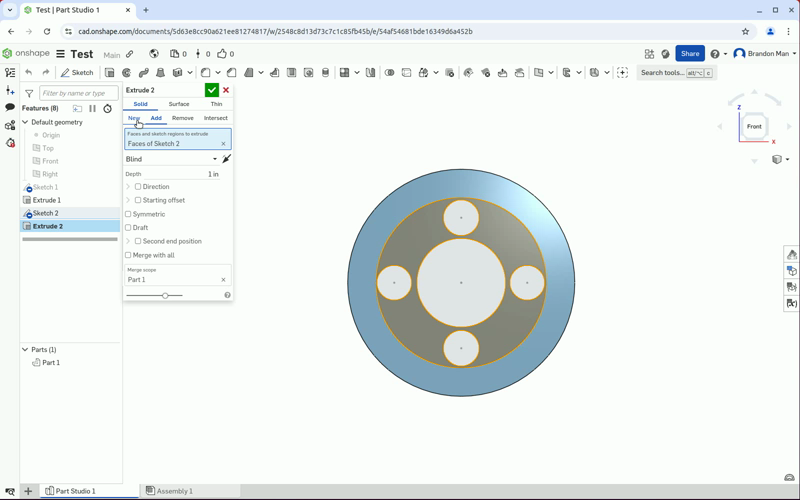
click(137, 120)
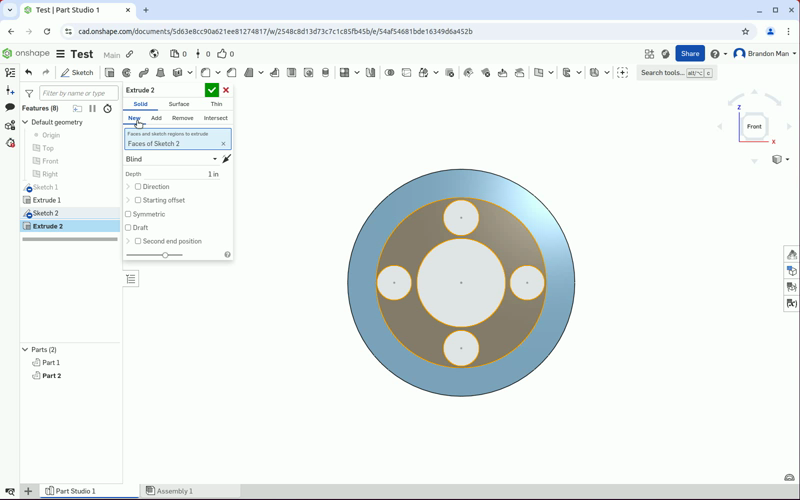
key(tab, 4)
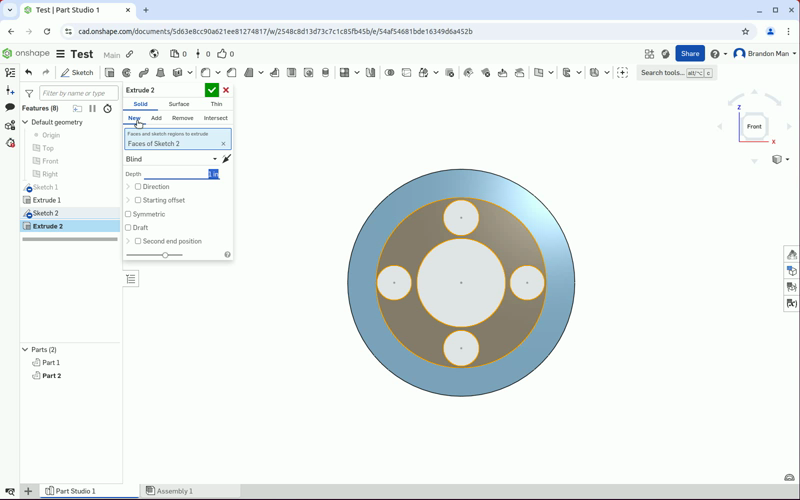
text(13.962)
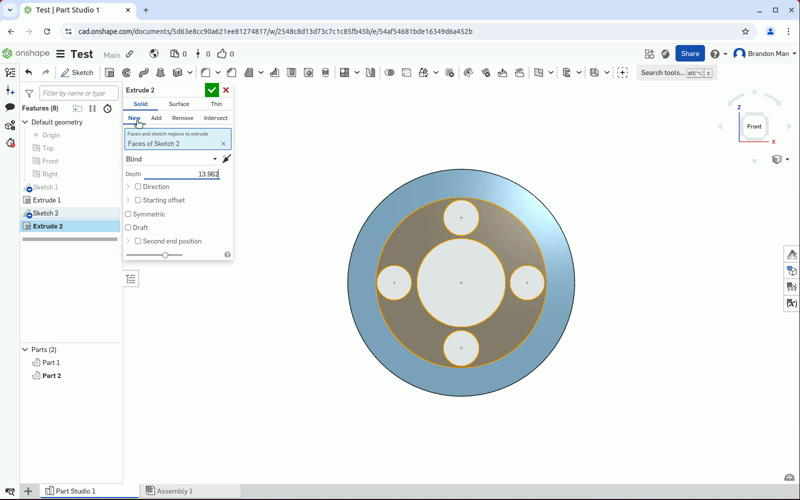
key(tab, 3)
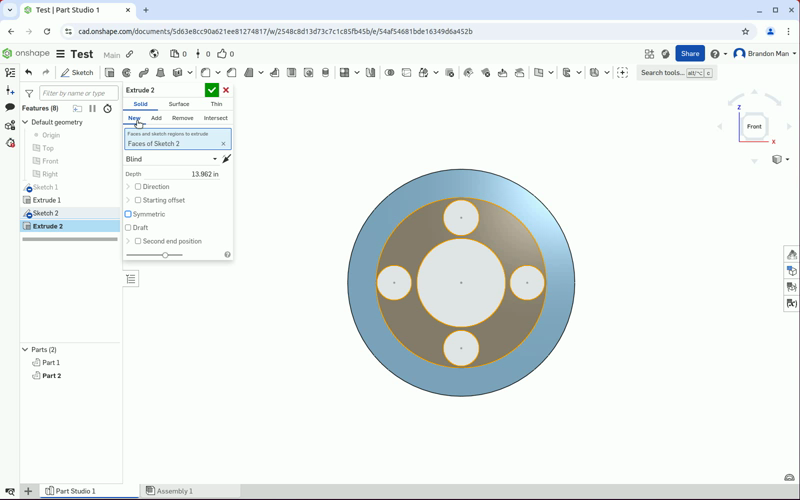
key(space)
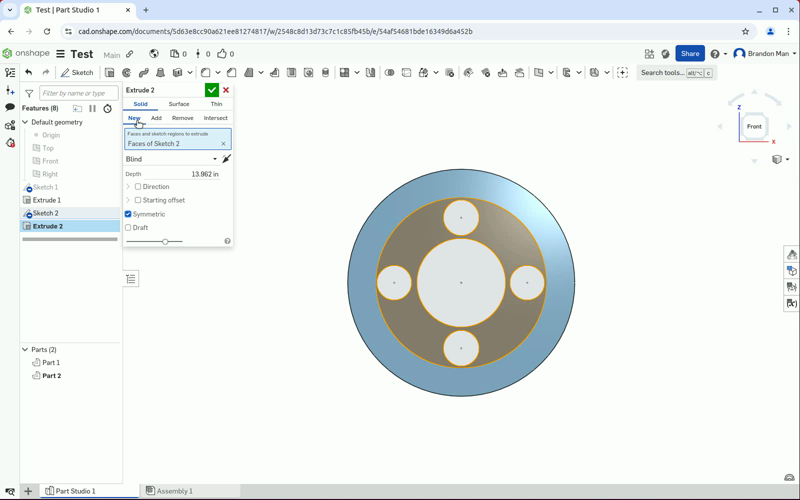
key(enter)
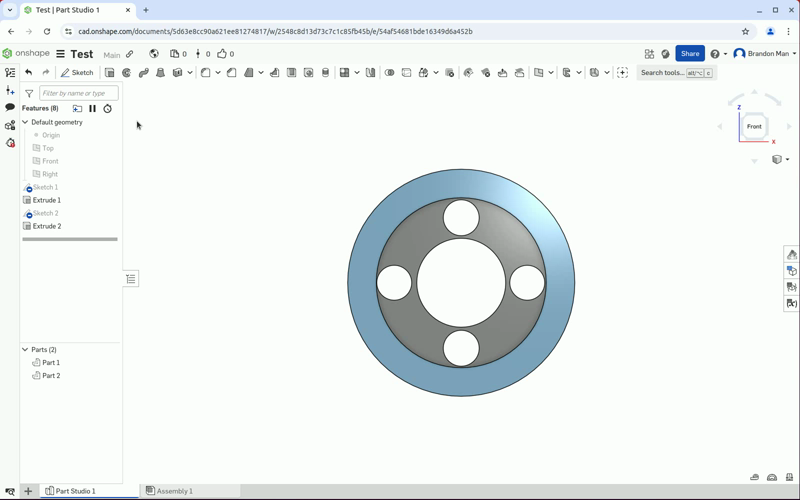
key(shift+h)
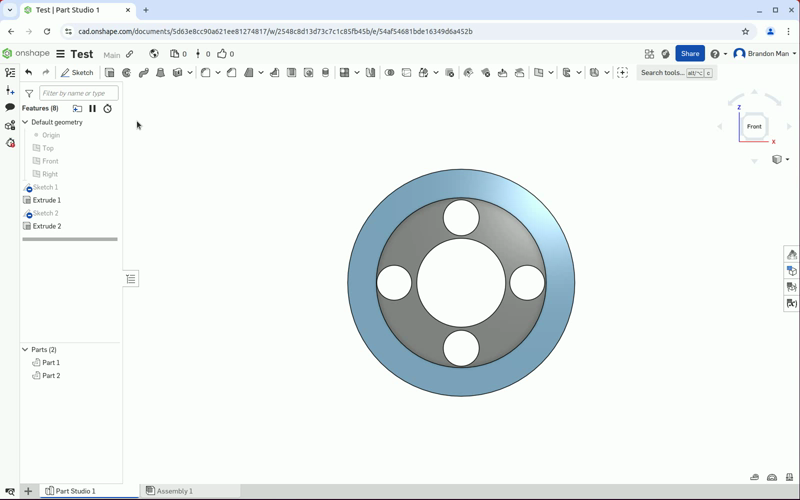
key(shift+h)
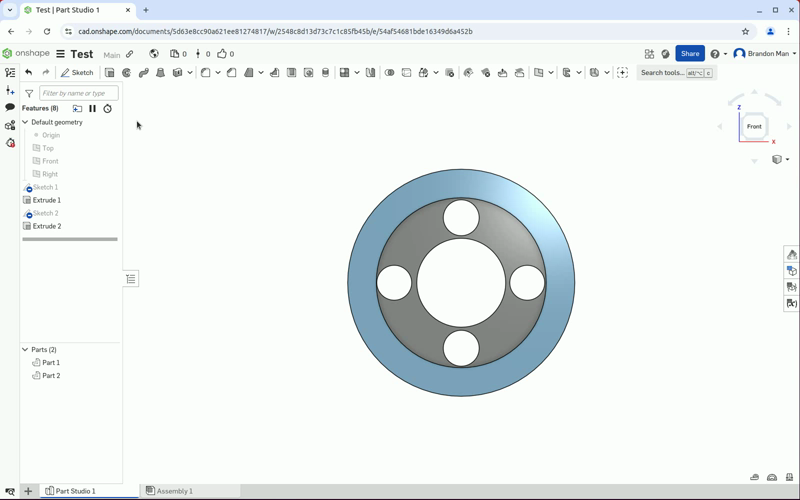
mouse_move(73, 189)
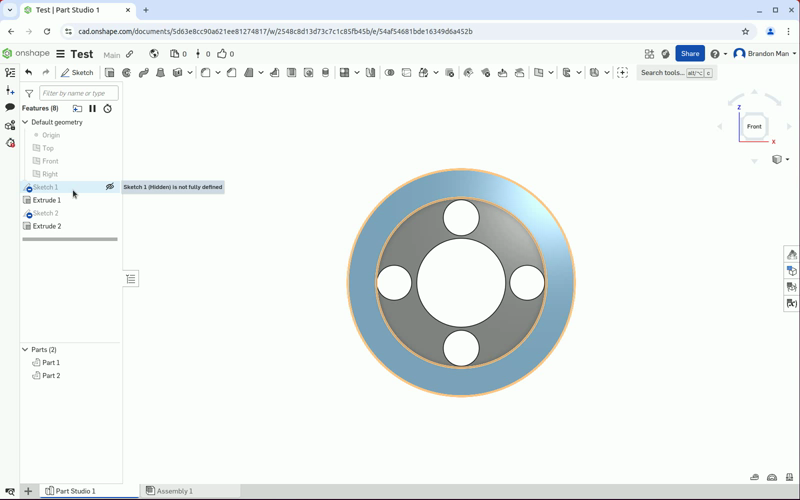
click(73, 189)
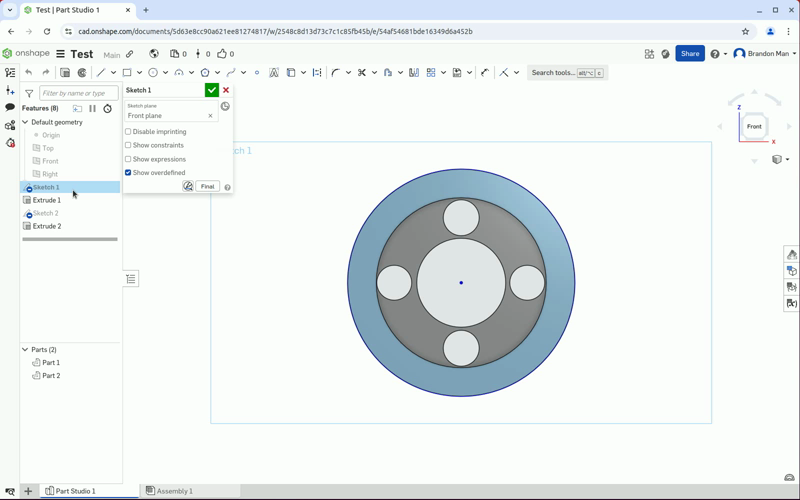
mouse_move(229, 92)
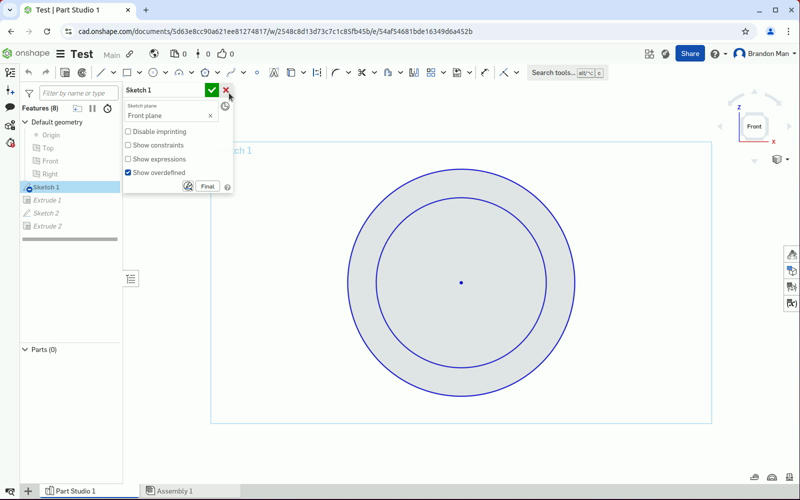
click(229, 92)
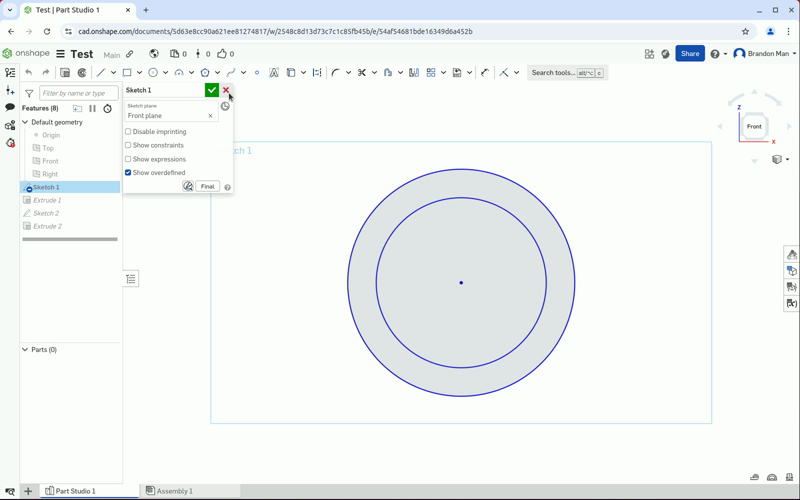
key(shift+s)
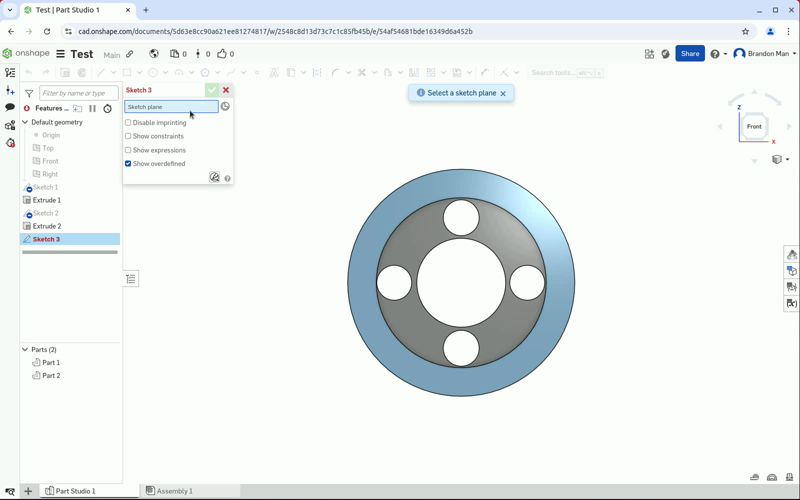
mouse_move(73, 163)
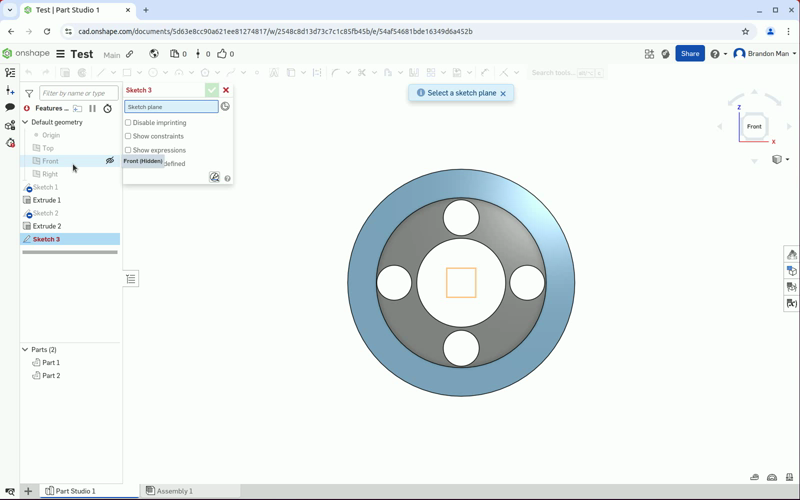
click(73, 163)
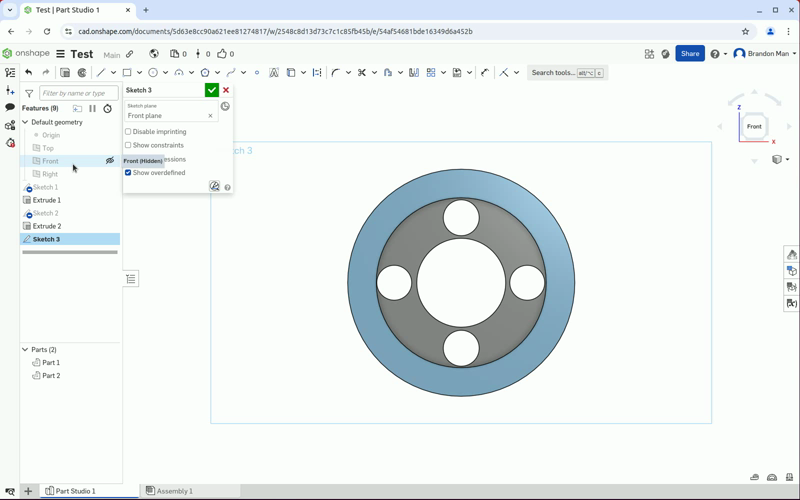
mouse_move(73, 352)
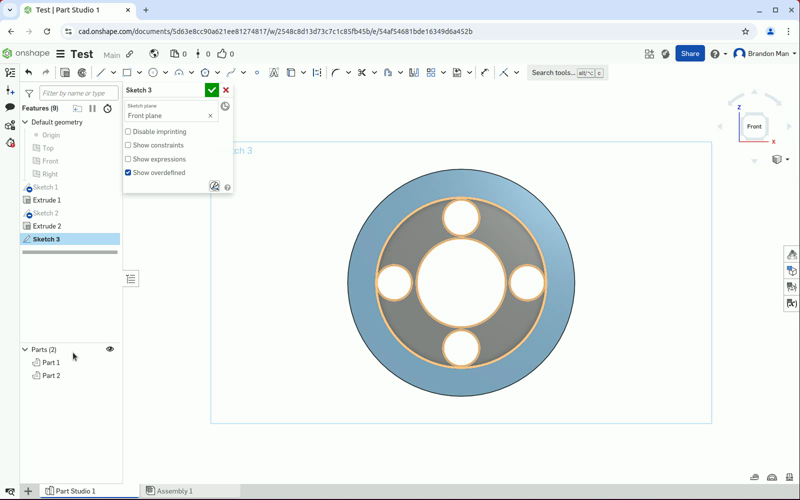
key(y)
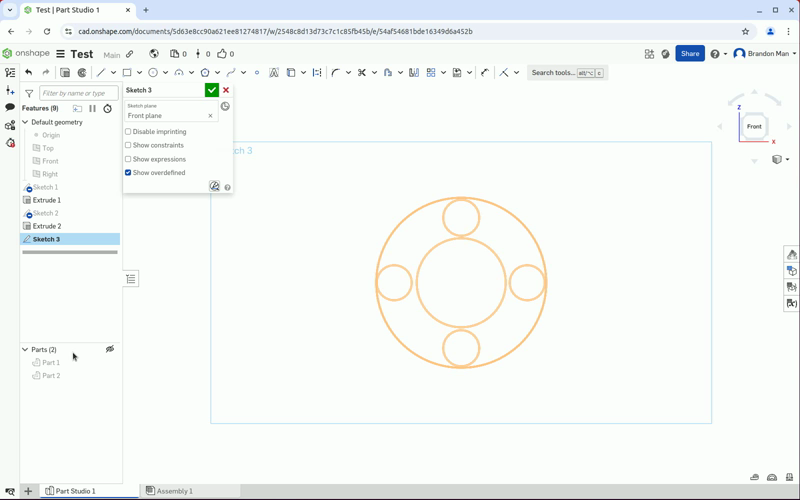
key(c)
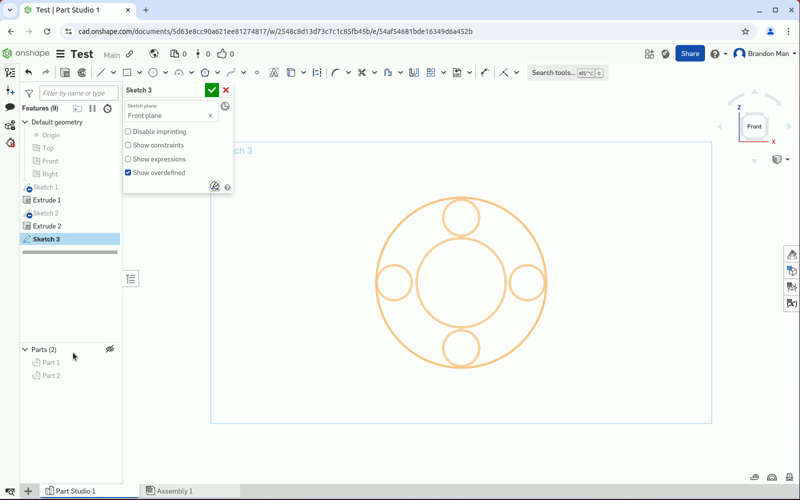
key_down(shift)
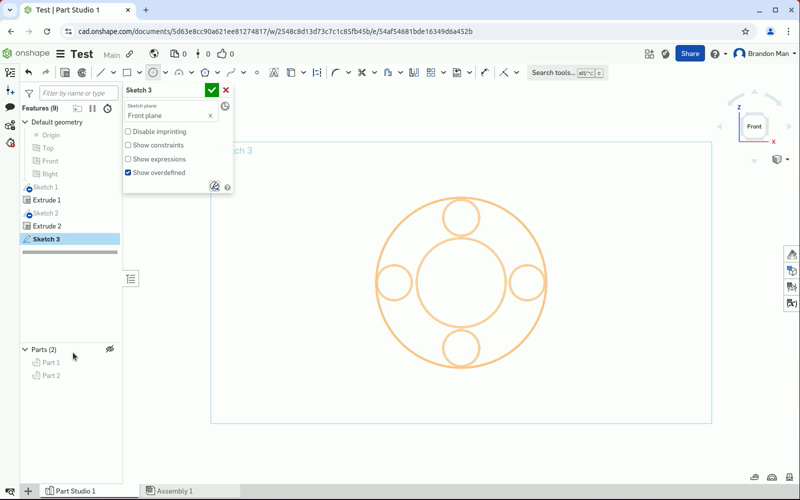
mouse_move(461, 282)
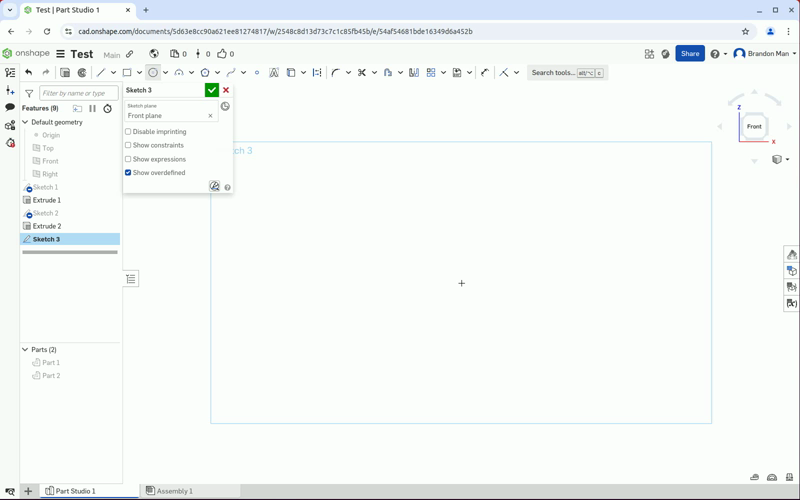
click(461, 282)
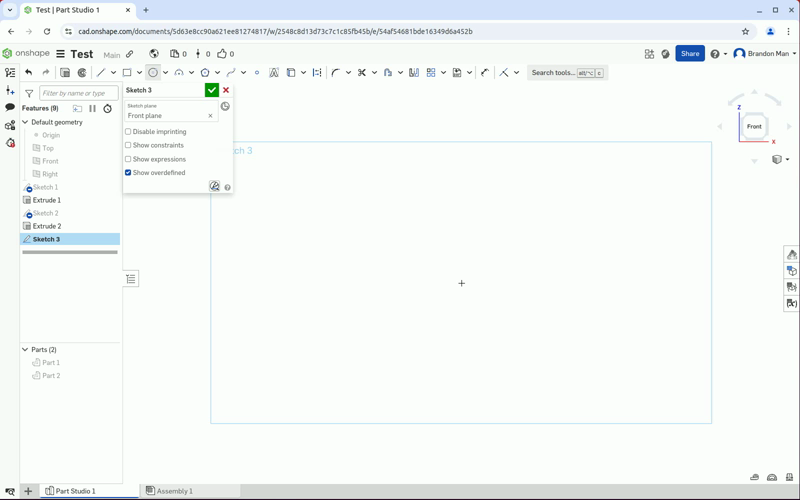
key_up(shift)
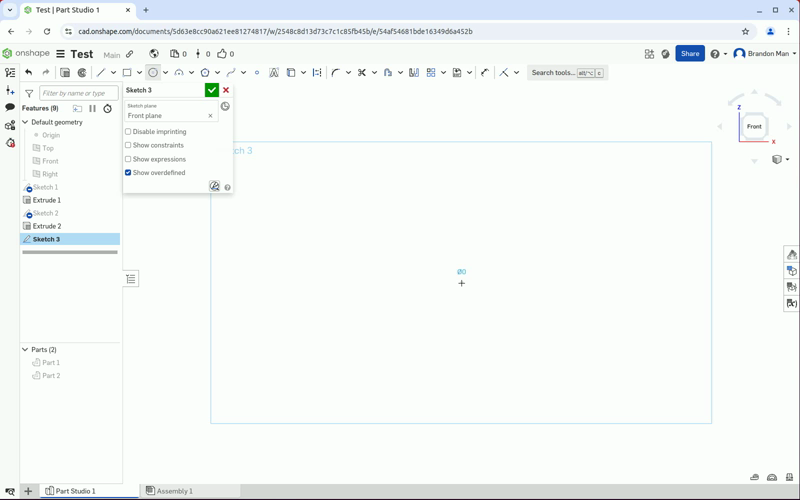
mouse_move(507, 282)
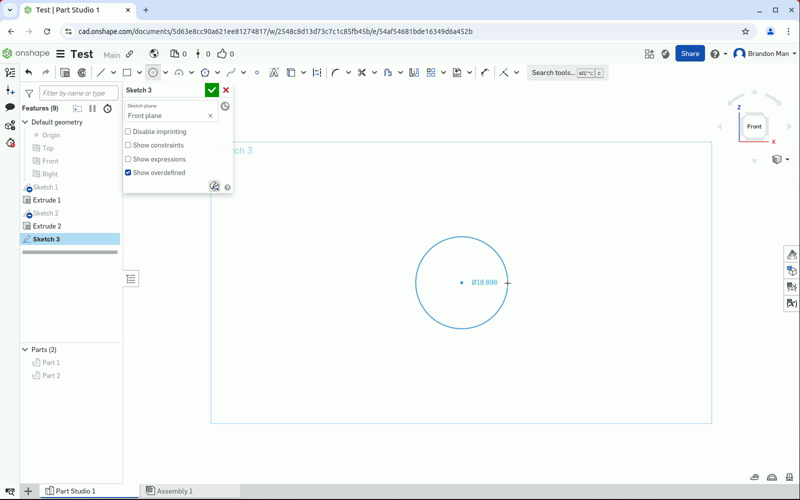
click(507, 282)
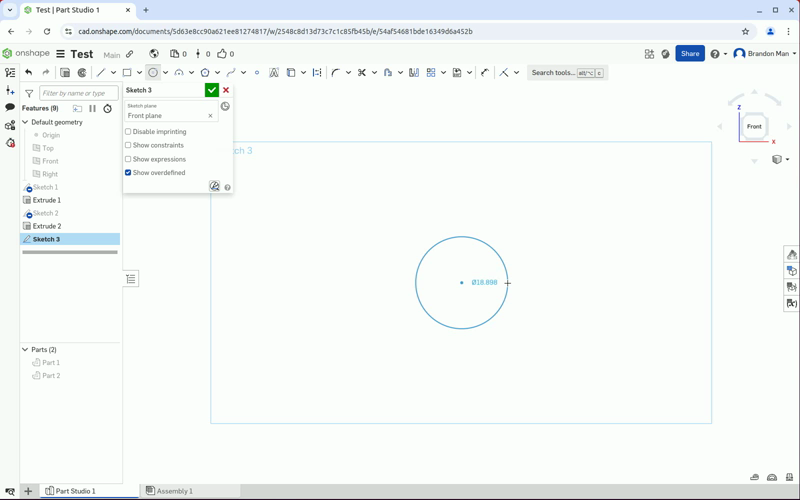
key(esc)
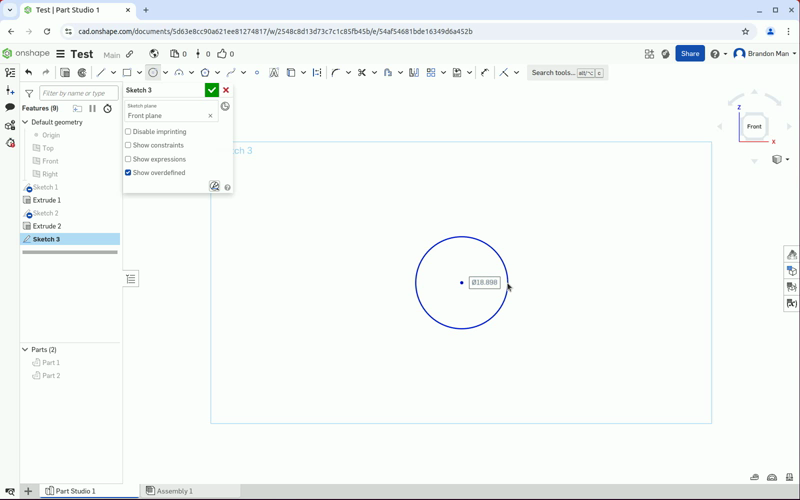
key(c)
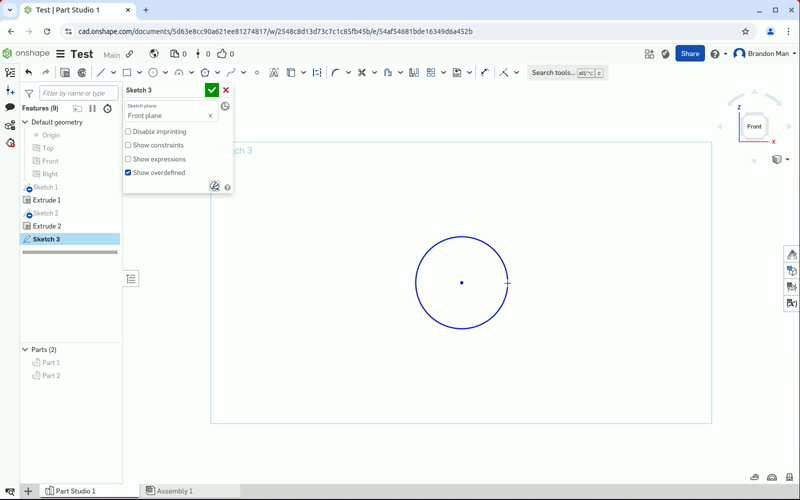
key_down(shift)
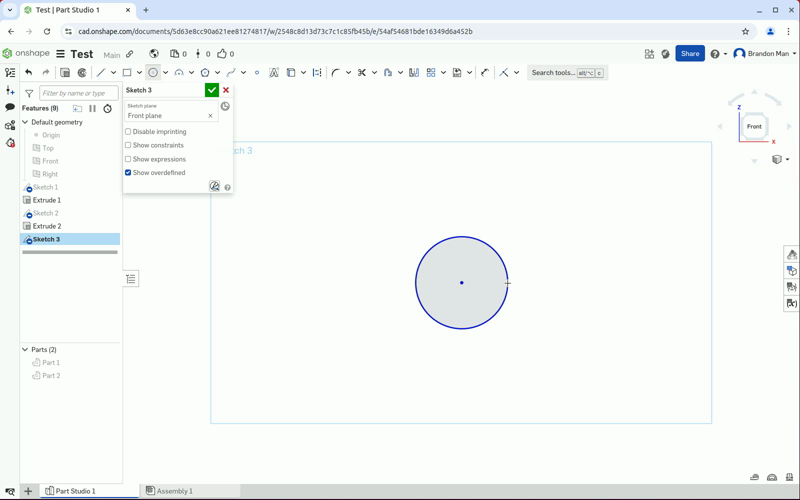
mouse_move(461, 282)
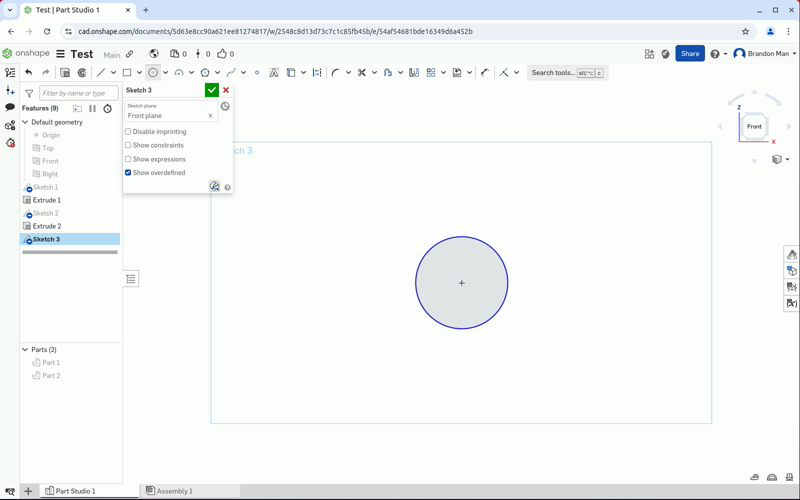
click(461, 282)
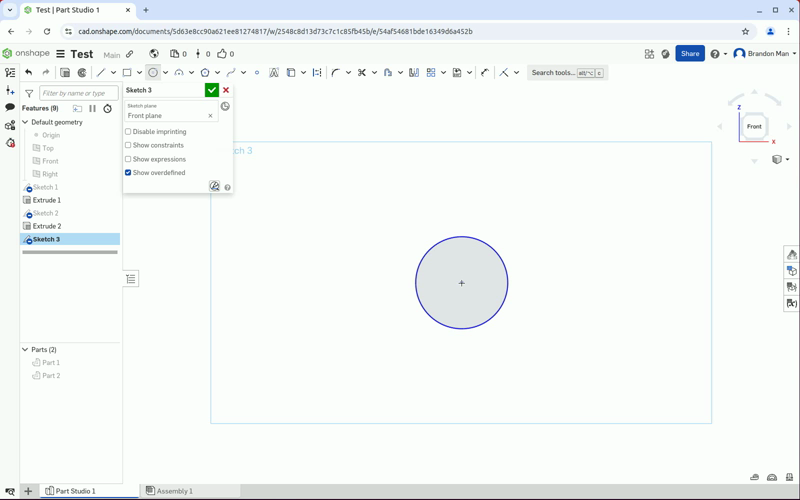
key_up(shift)
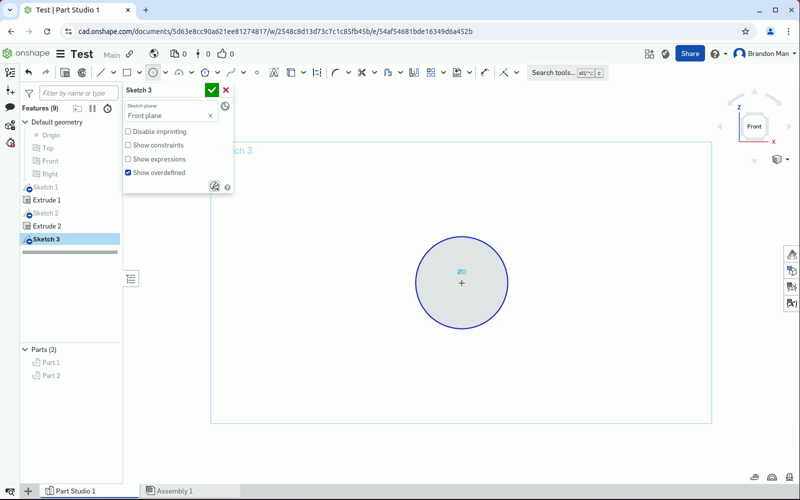
mouse_move(479, 282)
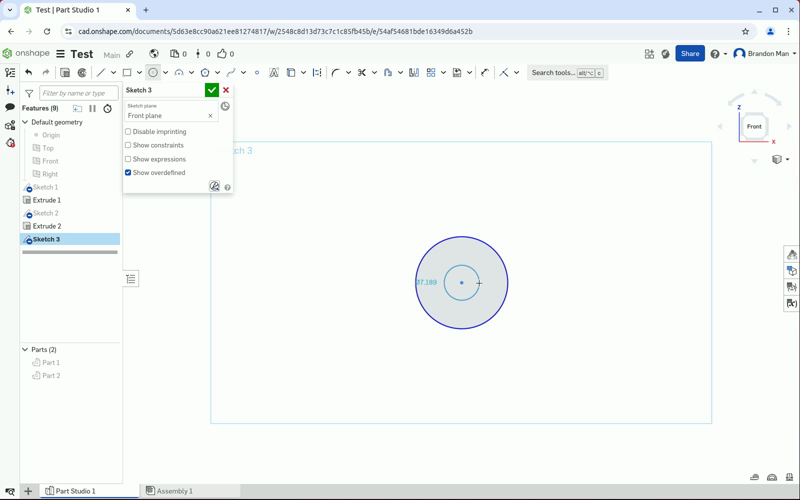
click(479, 282)
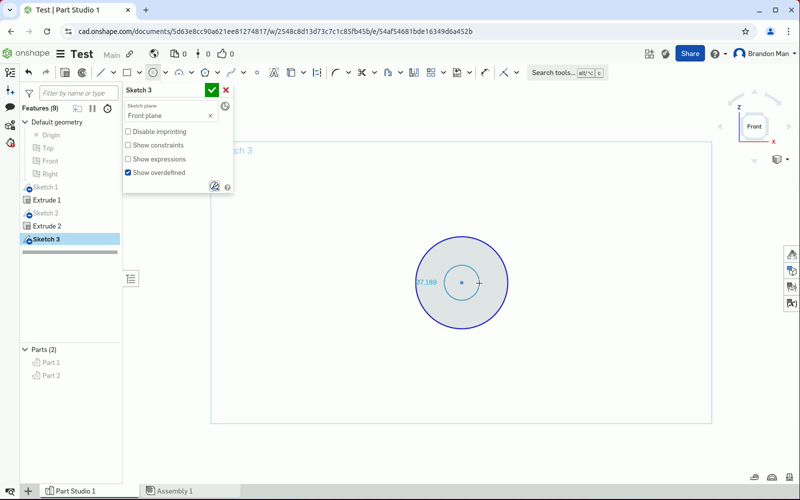
key(esc)
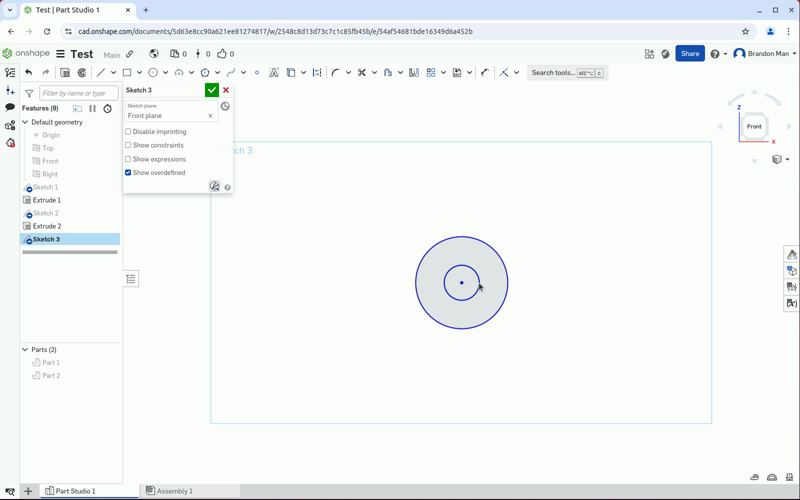
mouse_move(474, 310)
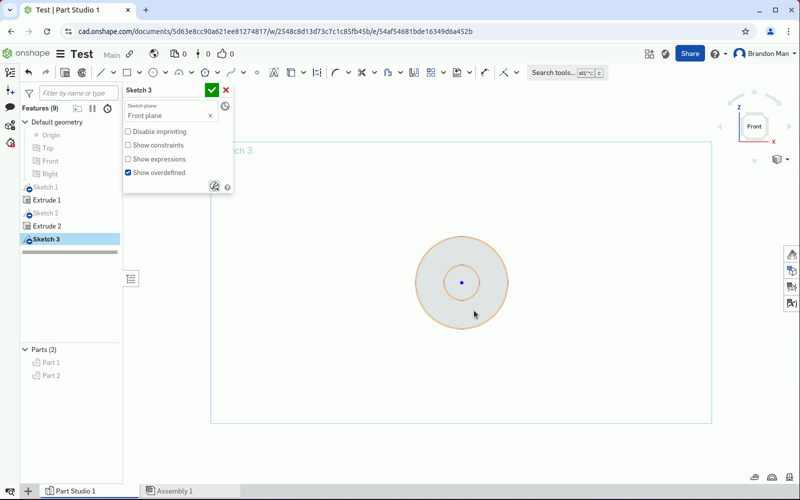
click(474, 310)
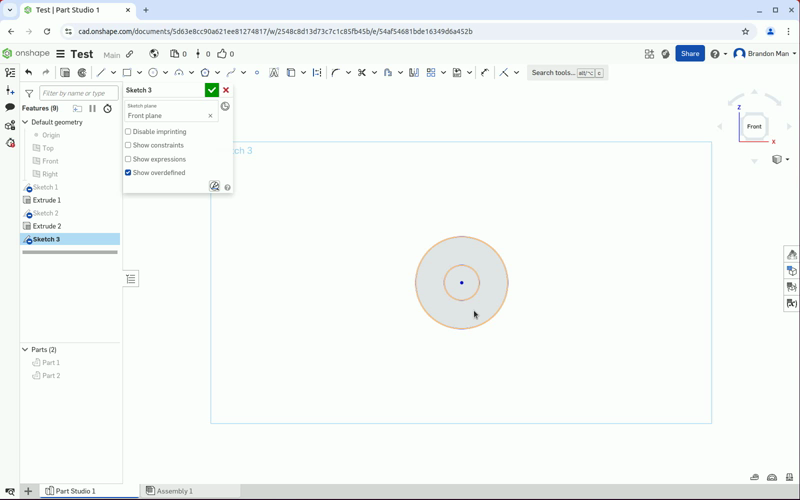
mouse_move(73, 352)
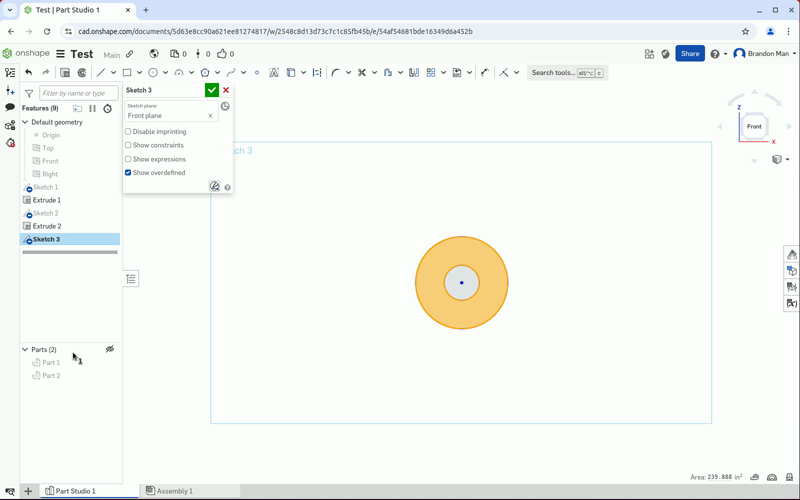
key(shift+y)
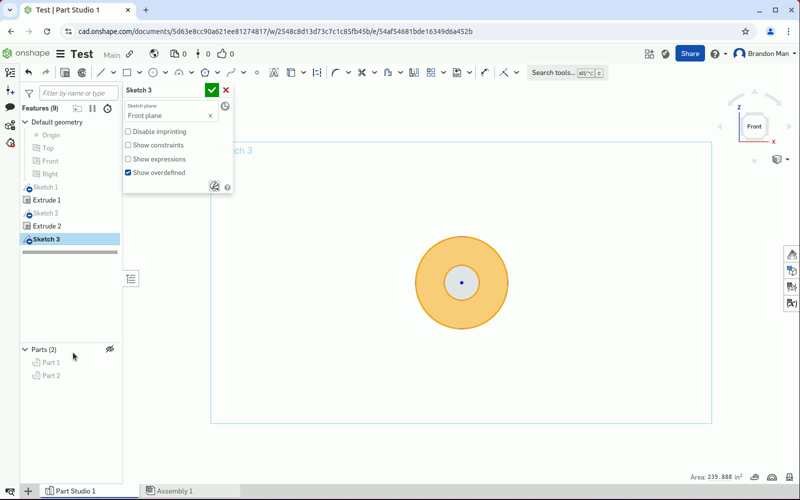
key(shift+e)
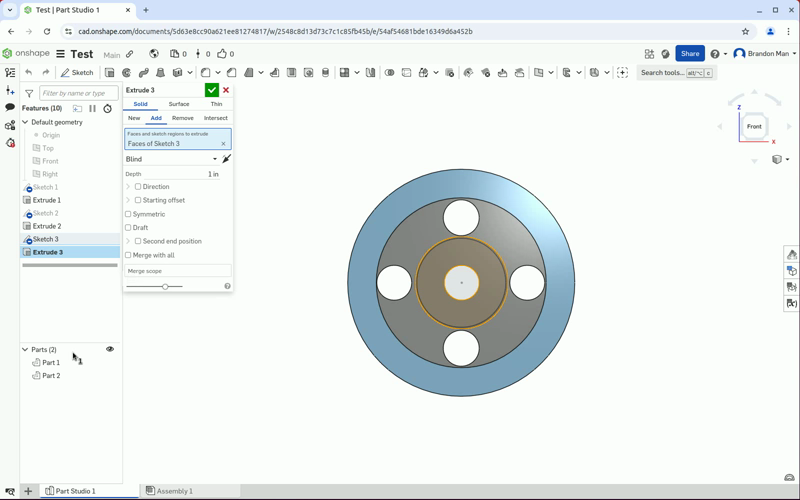
mouse_move(143, 106)
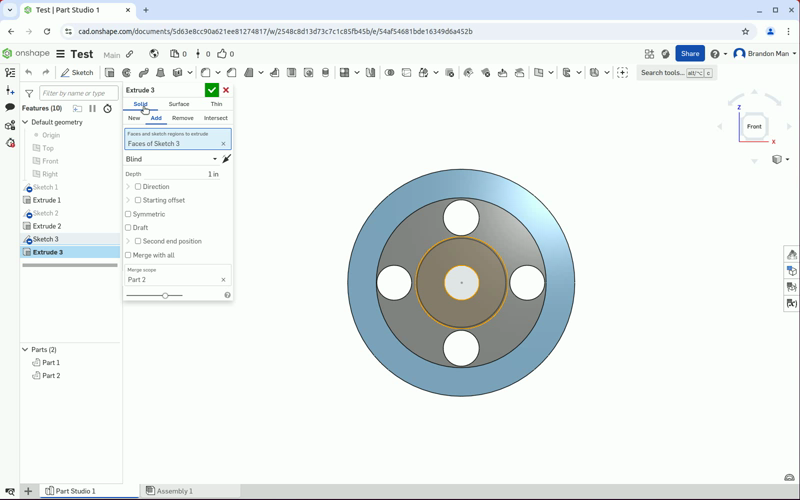
click(143, 106)
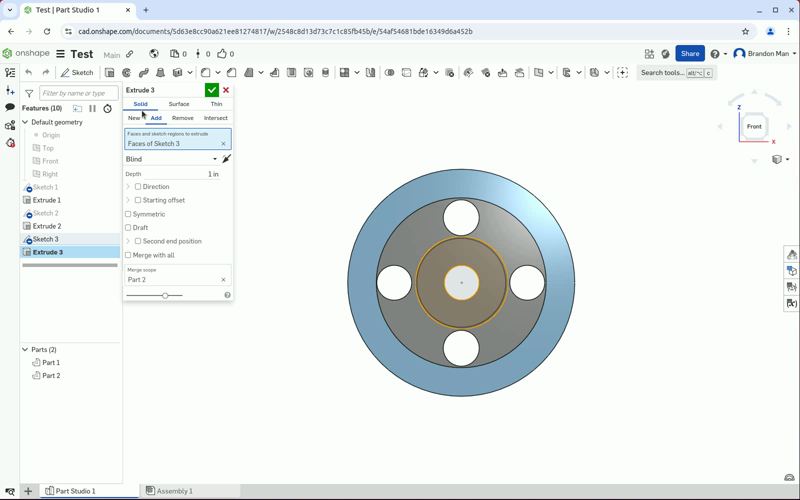
mouse_move(137, 120)
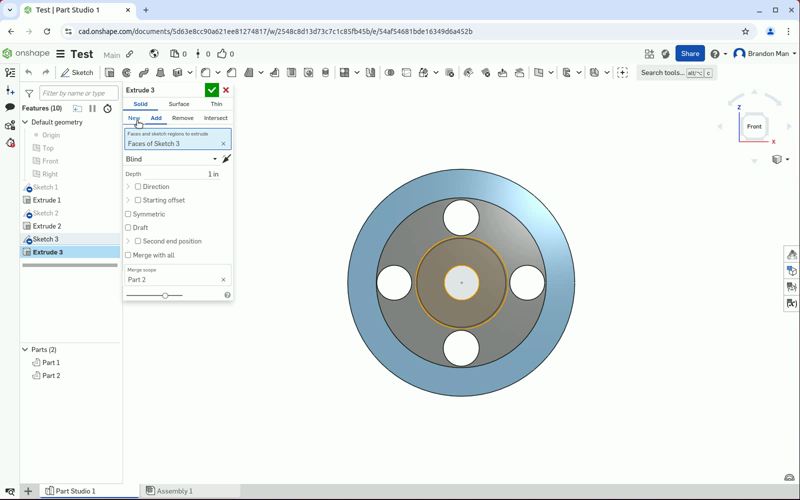
click(137, 120)
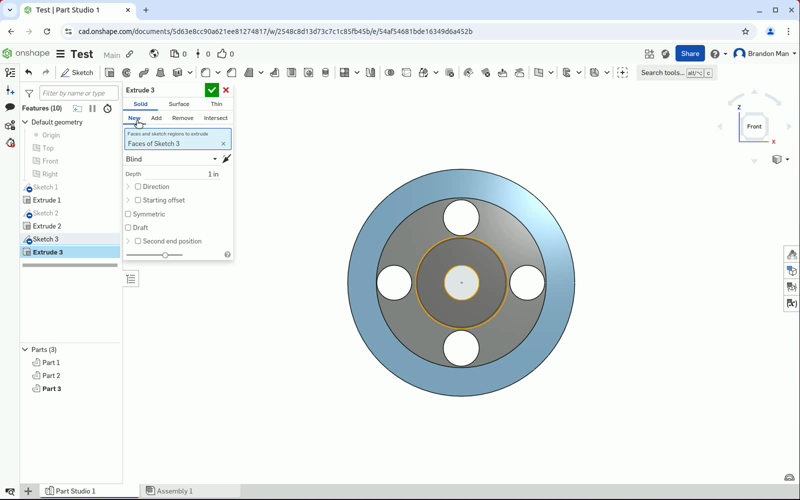
key(tab, 4)
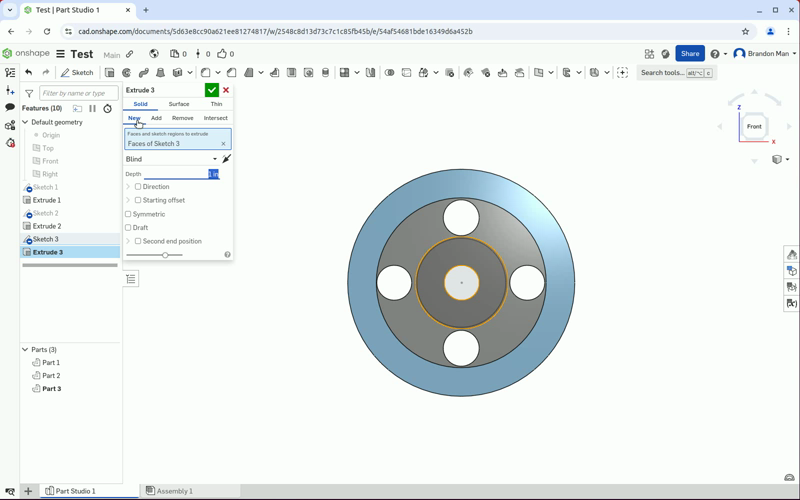
text(14.442)
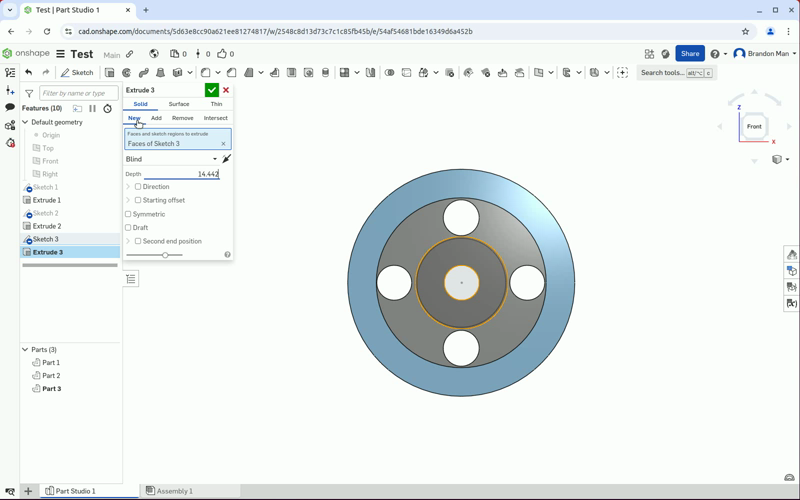
key(tab, 3)
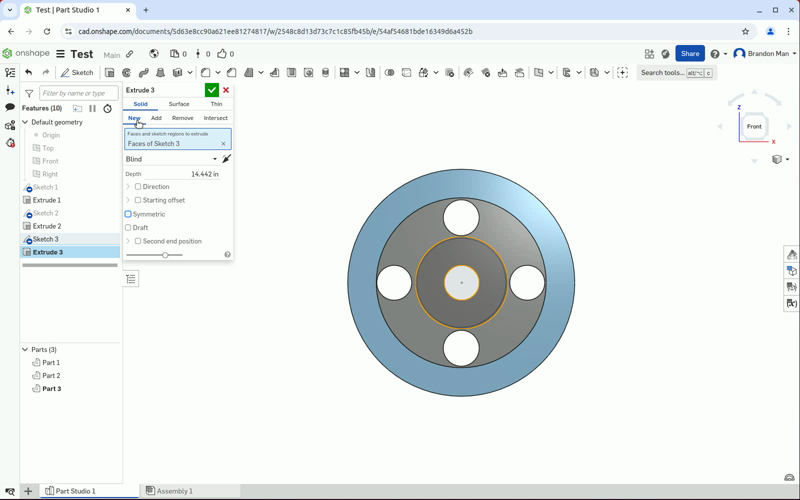
key(space)
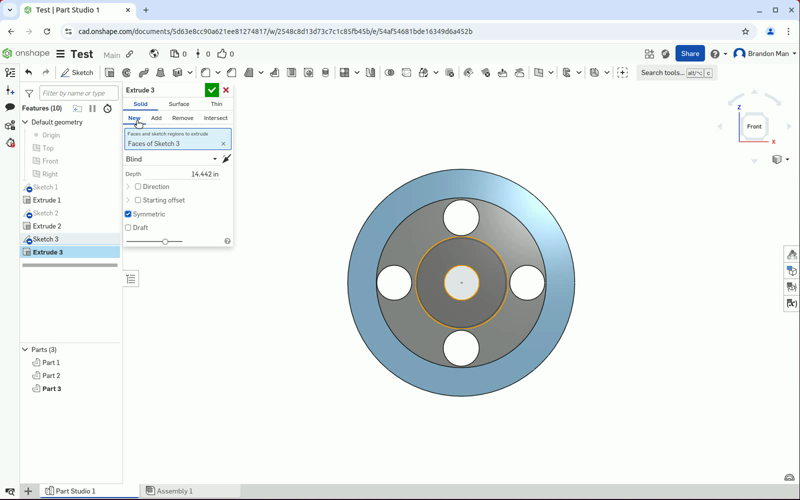
key(enter)
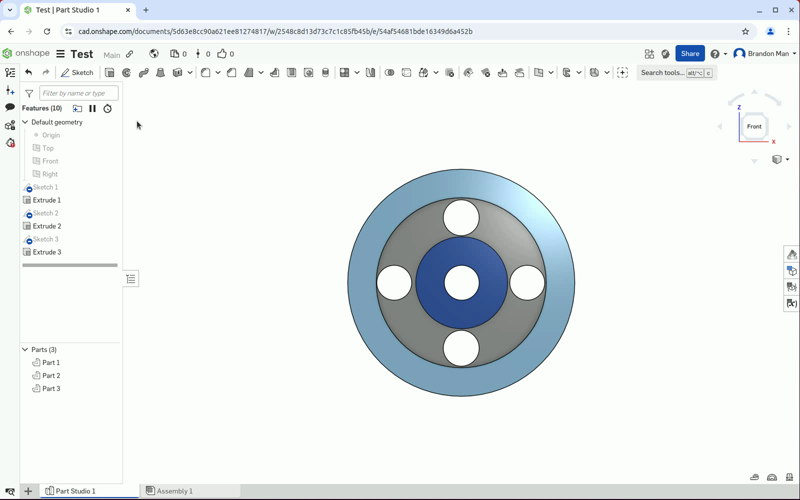
key(shift+h)
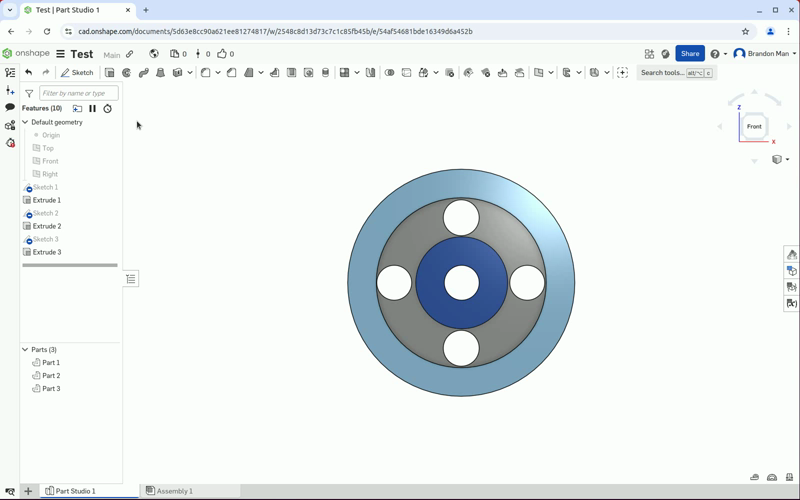
key(shift+h)
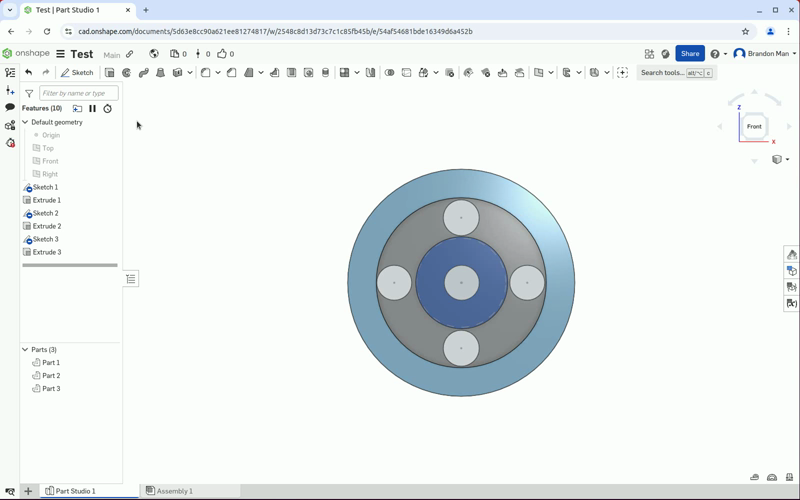
key(shift+7)
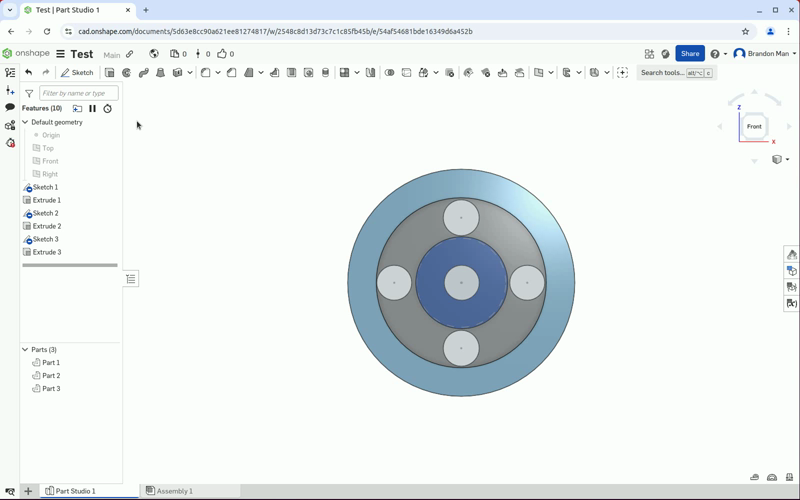
key(left, 2)
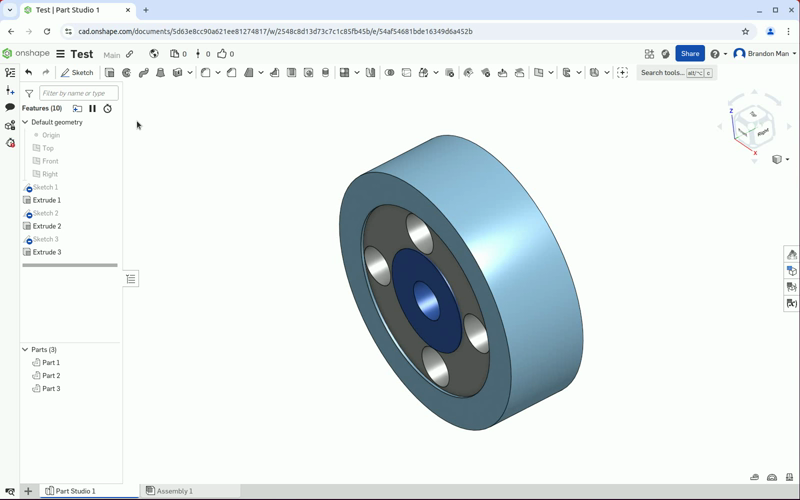
key(down, 2)
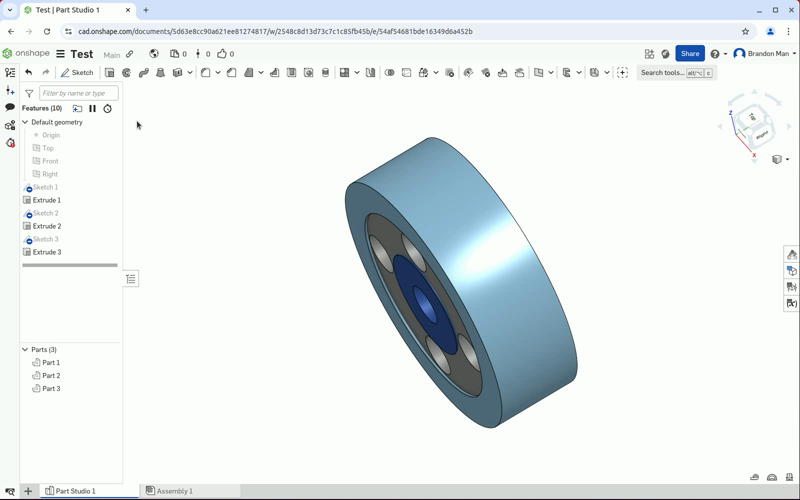
key(up, 2)
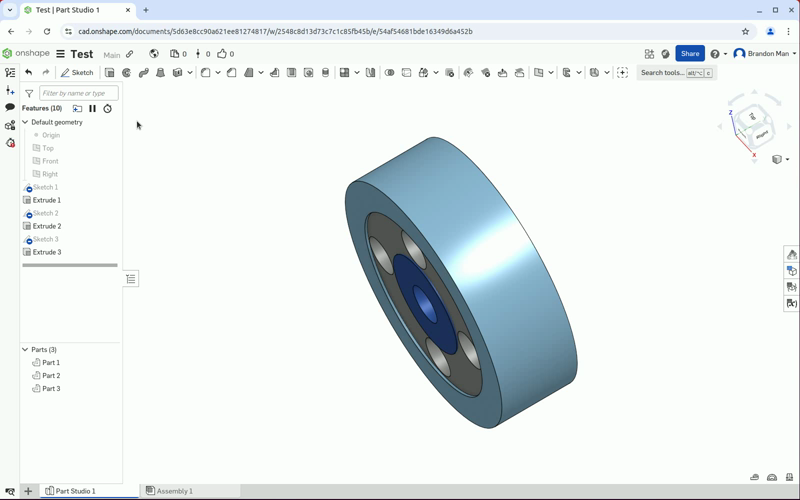
key(right, 2)
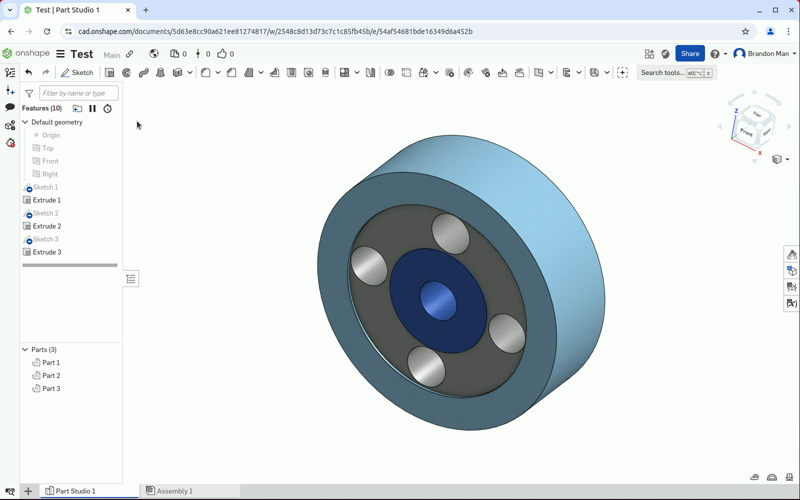
mouse_move(73, 189)
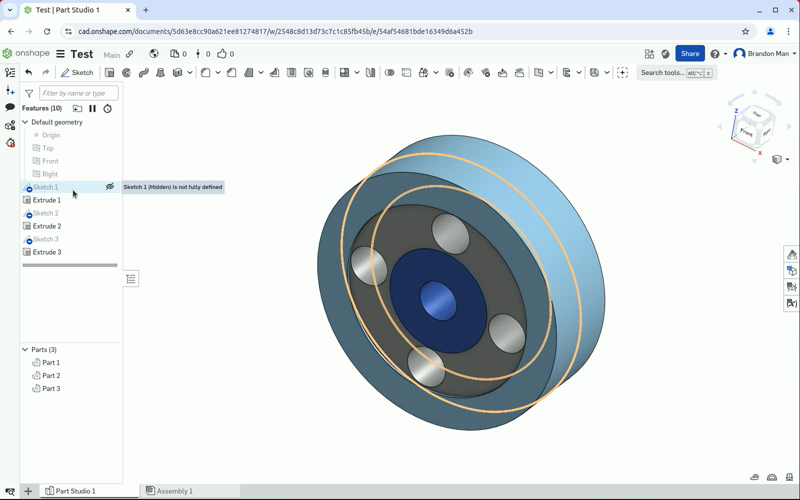
click(73, 189)